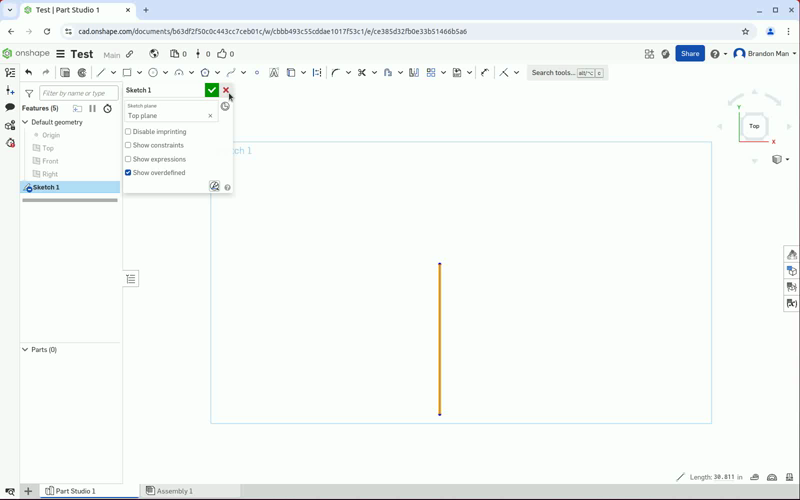
key(shift+h)
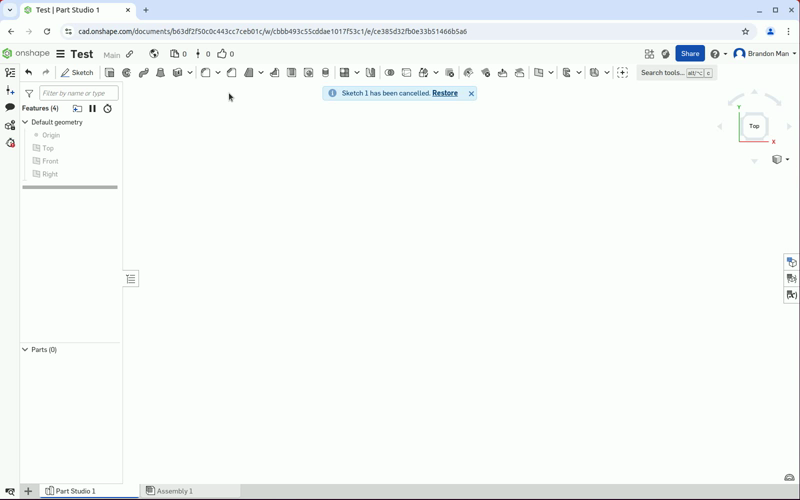
mouse_move(73, 352)
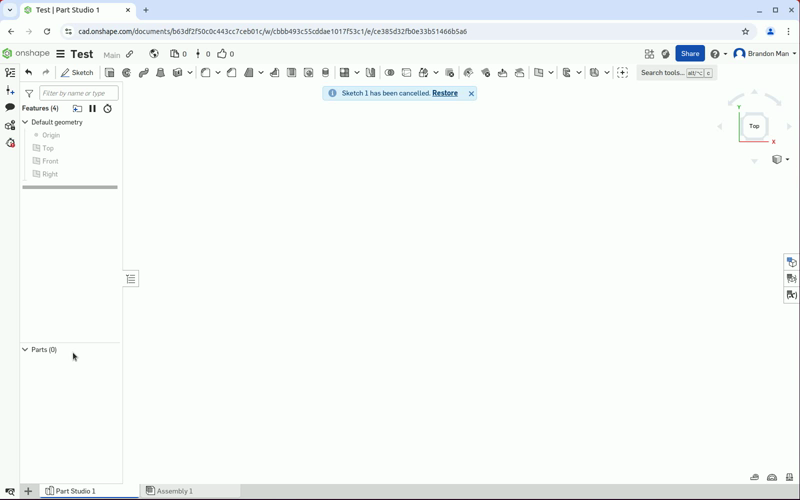
key(y)
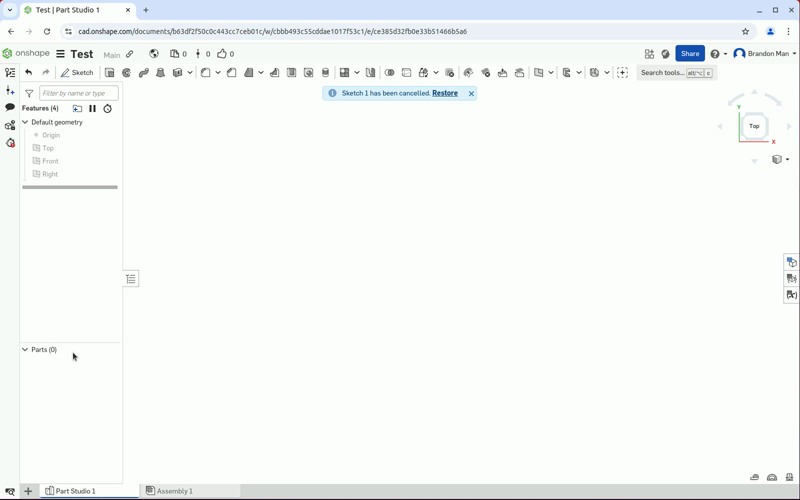
key(shift+p)
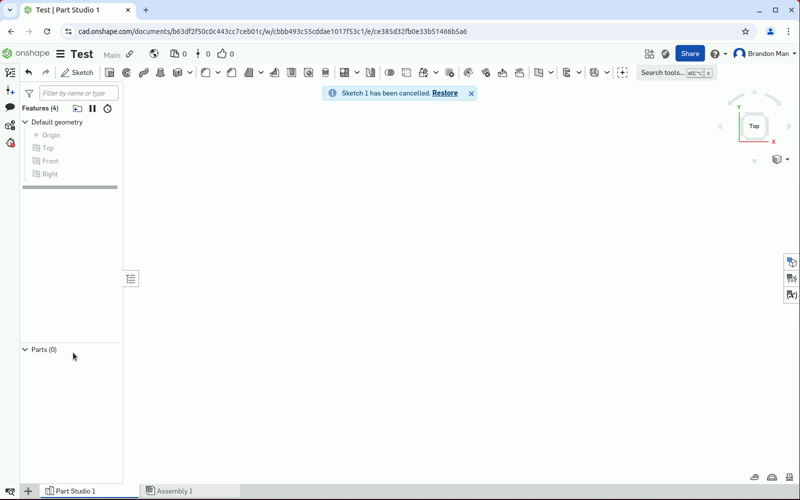
key(space)
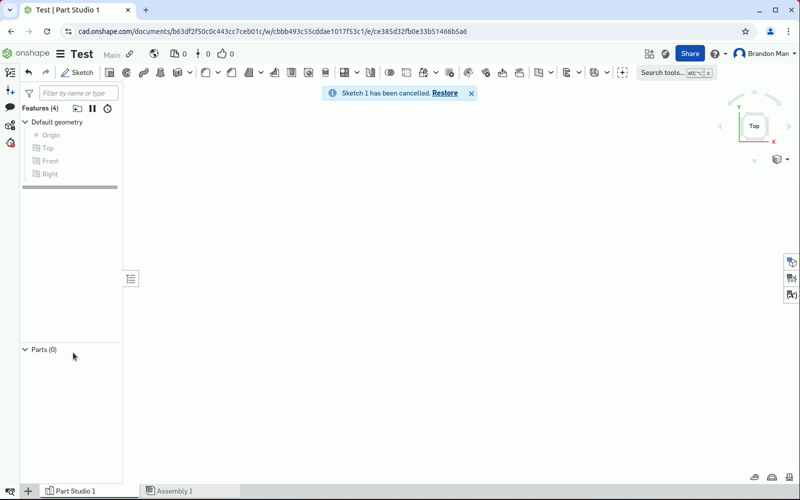
key_down(shift)
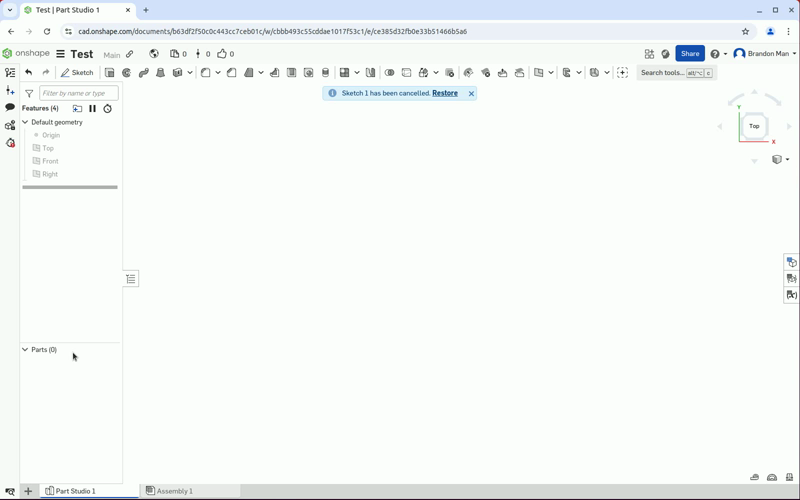
key(up)
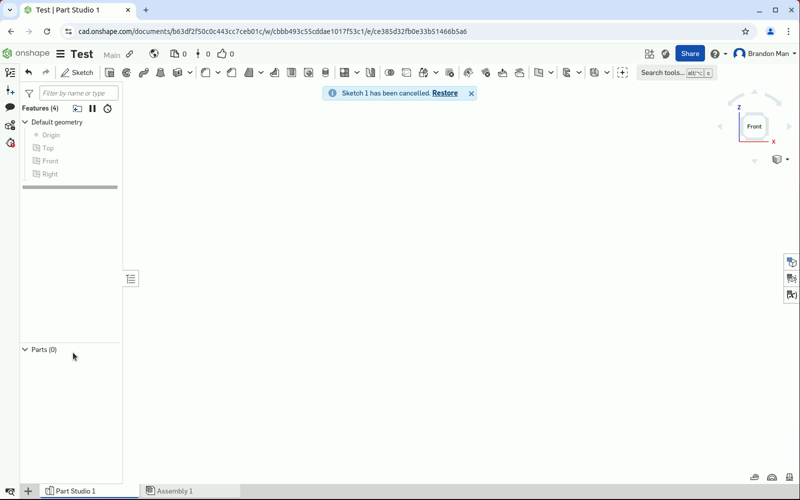
key_up(shift)
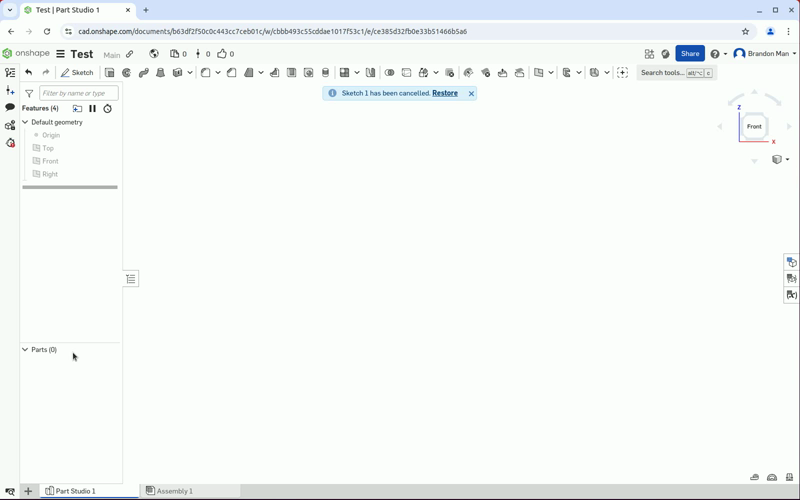
mouse_move(73, 352)
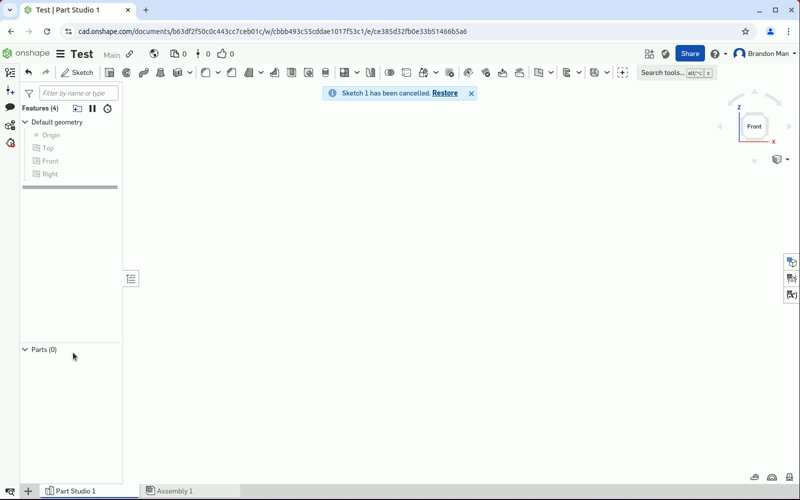
key(shift+y)
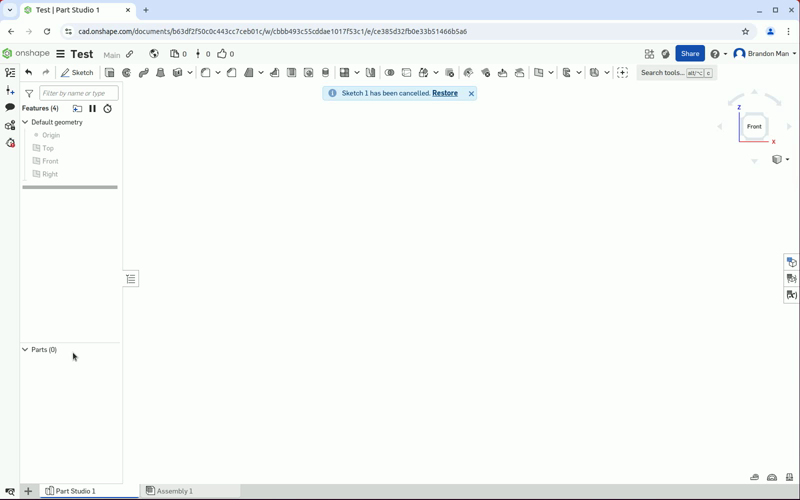
key(shift+s)
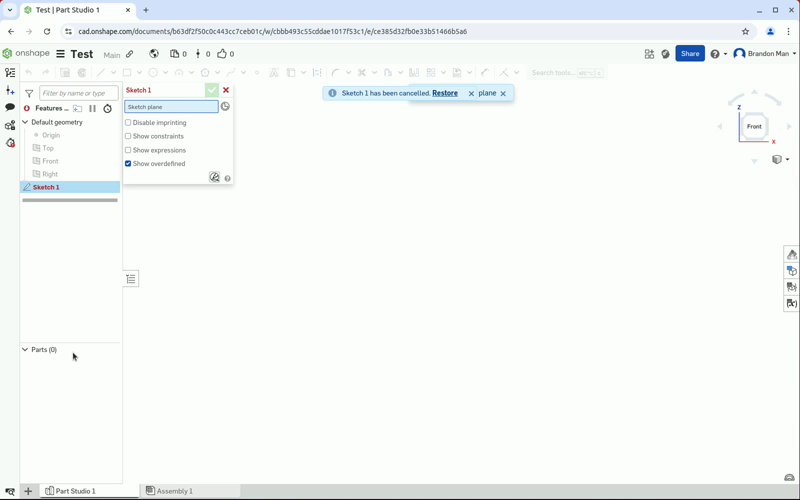
mouse_move(73, 163)
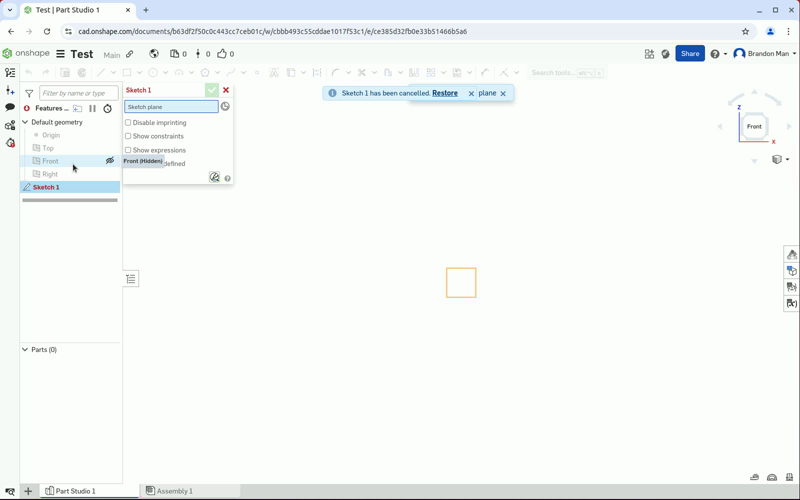
click(73, 163)
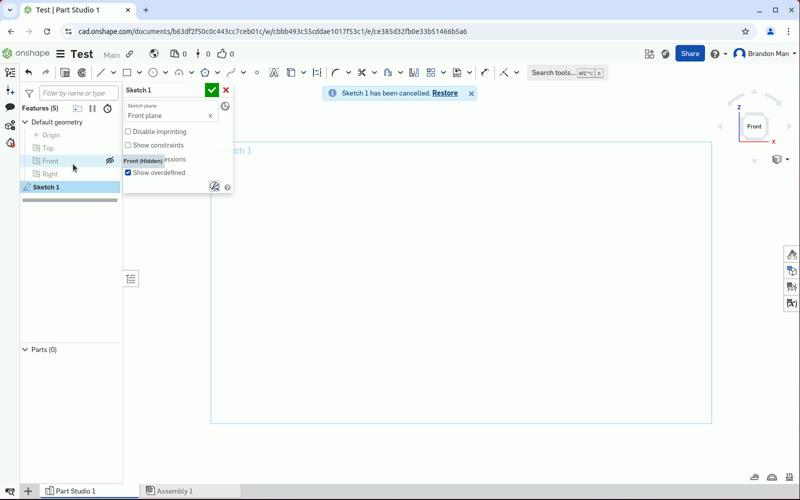
mouse_move(73, 352)
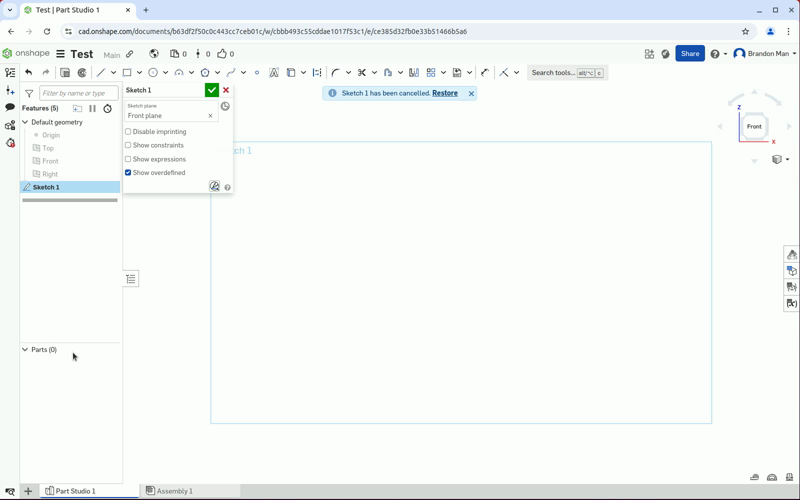
key(y)
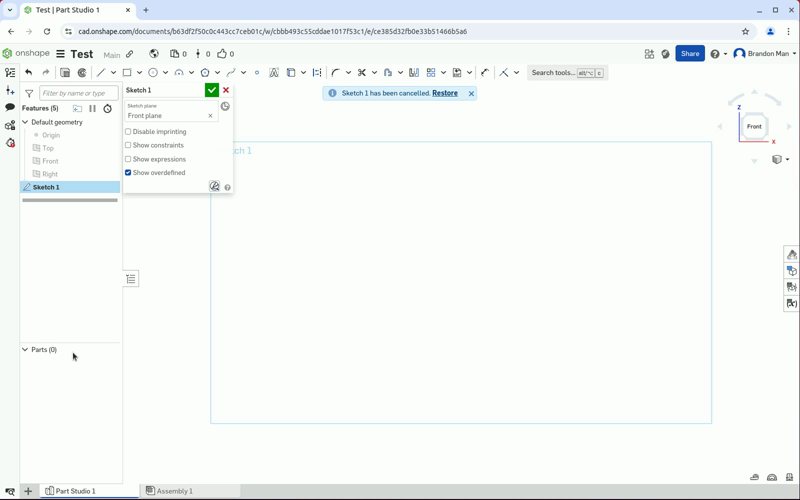
key(l)
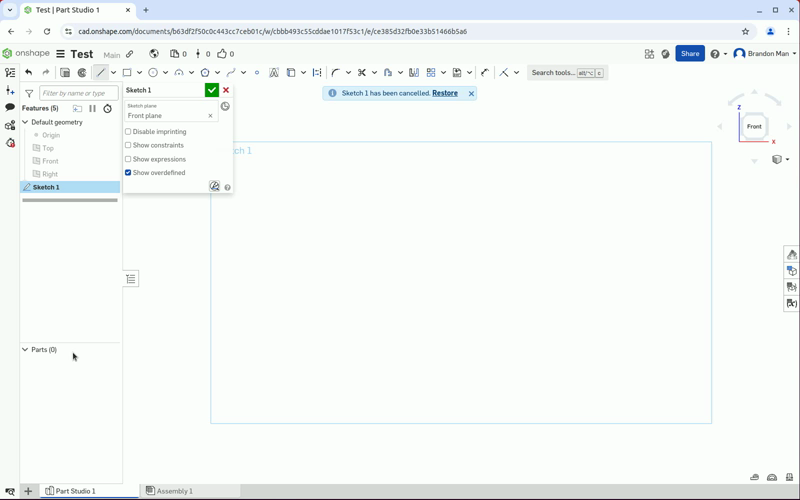
key_down(shift)
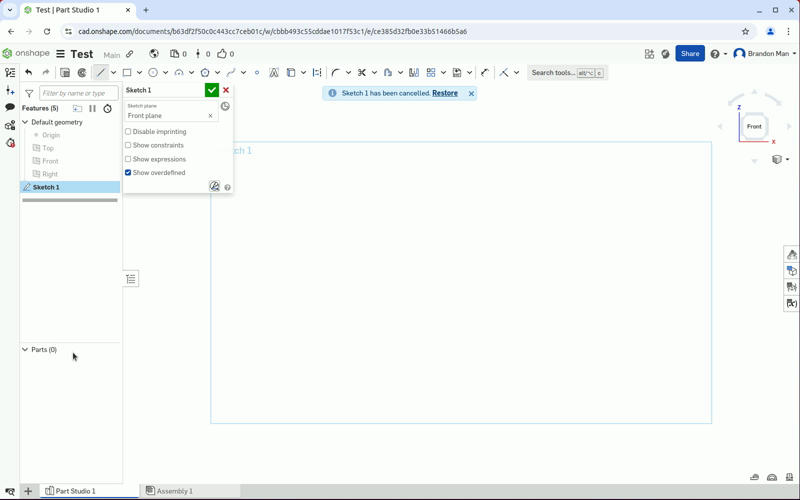
mouse_move(460, 282)
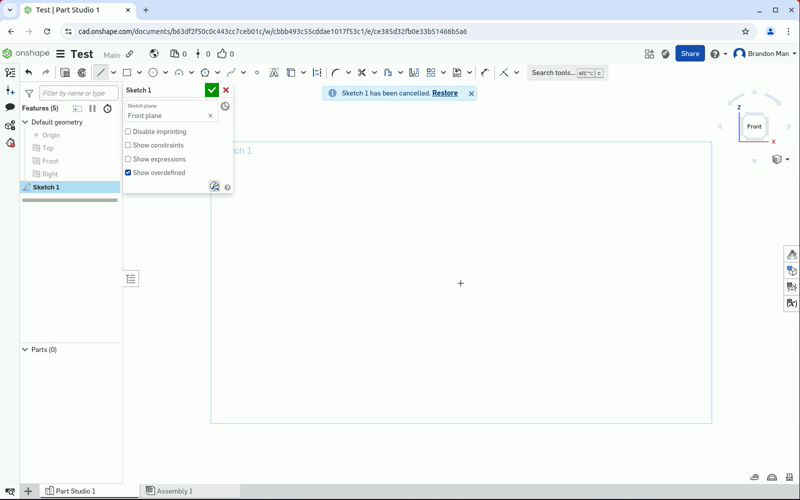
click(460, 282)
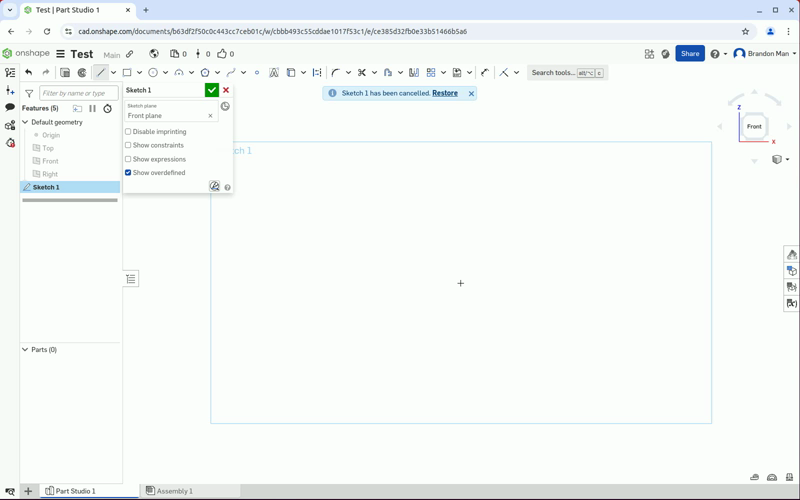
key_up(shift)
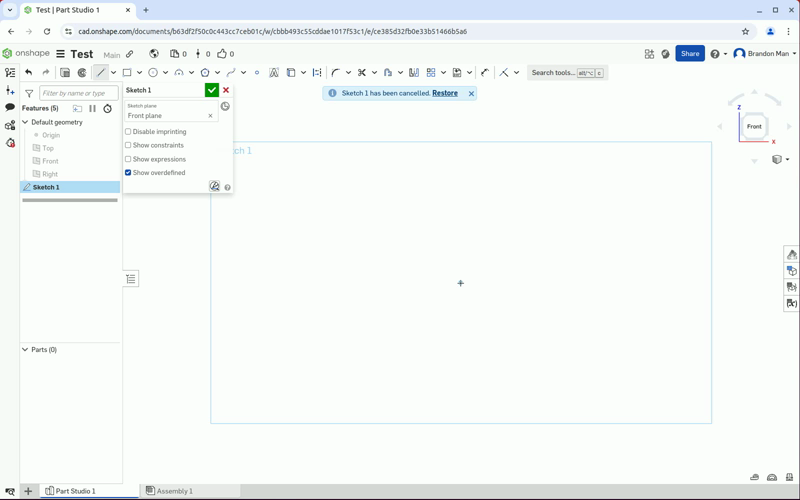
key_down(shift)
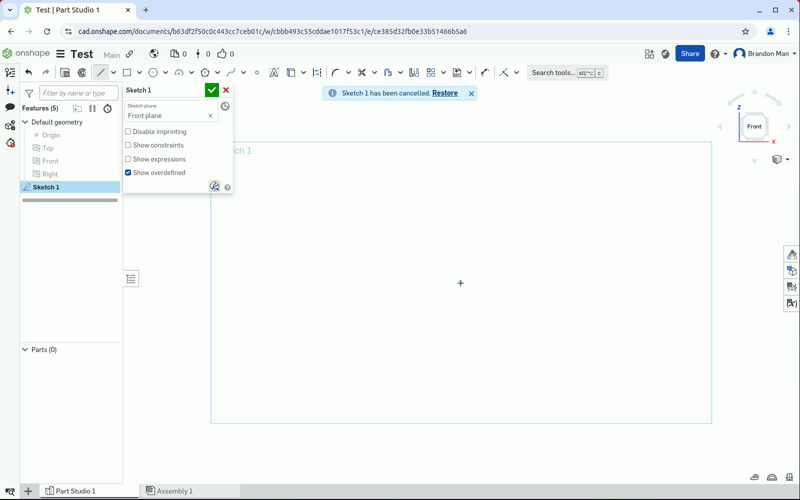
mouse_move(573, 282)
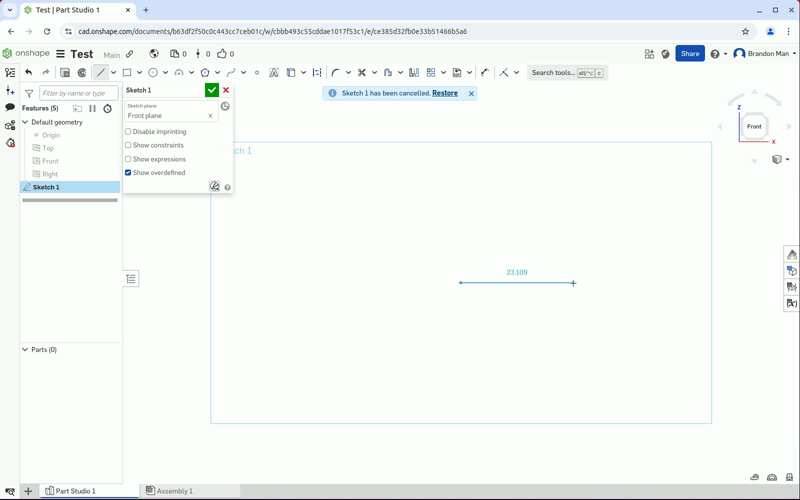
click(573, 282)
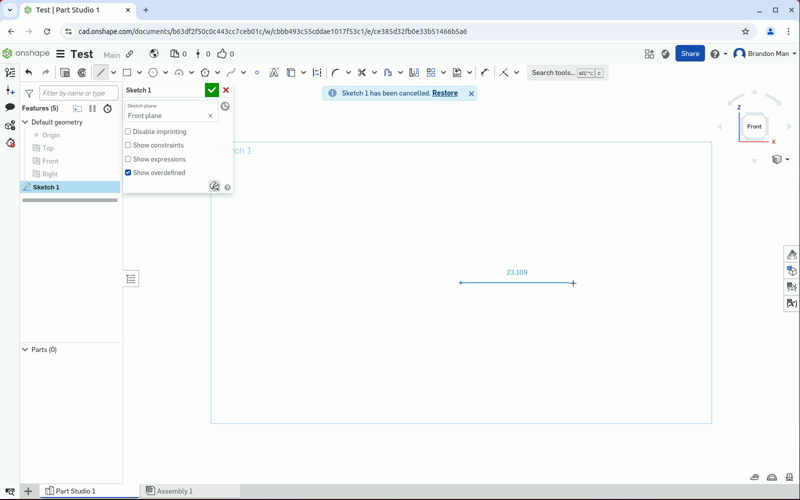
key_up(shift)
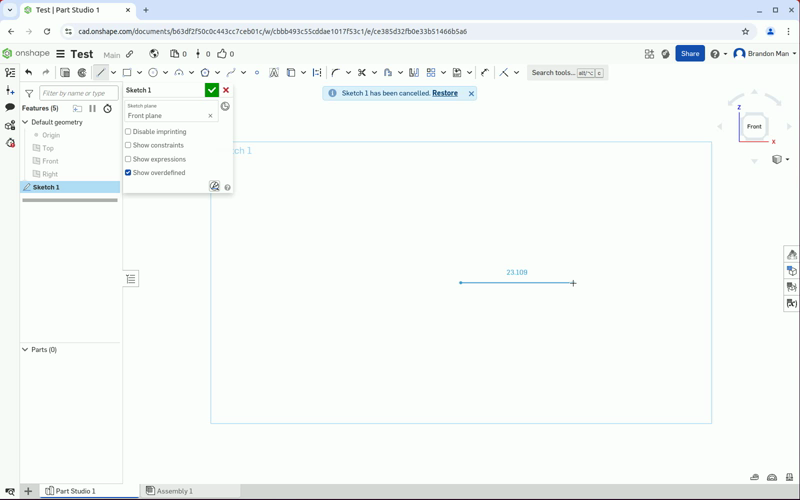
key_down(shift)
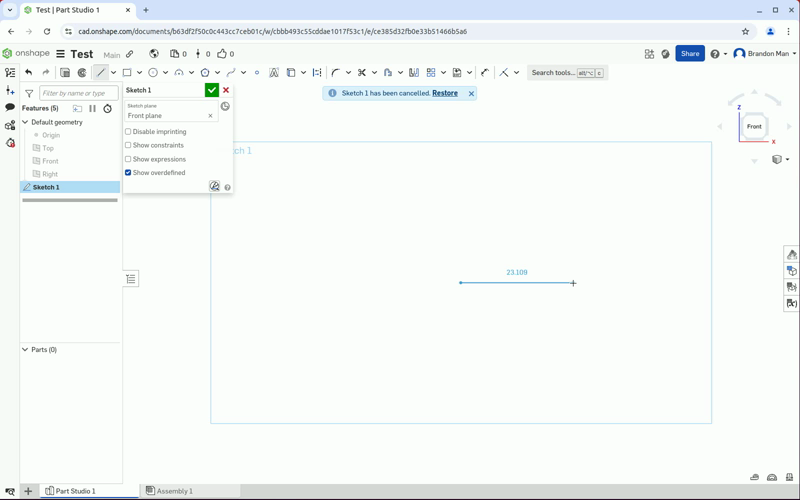
mouse_move(573, 215)
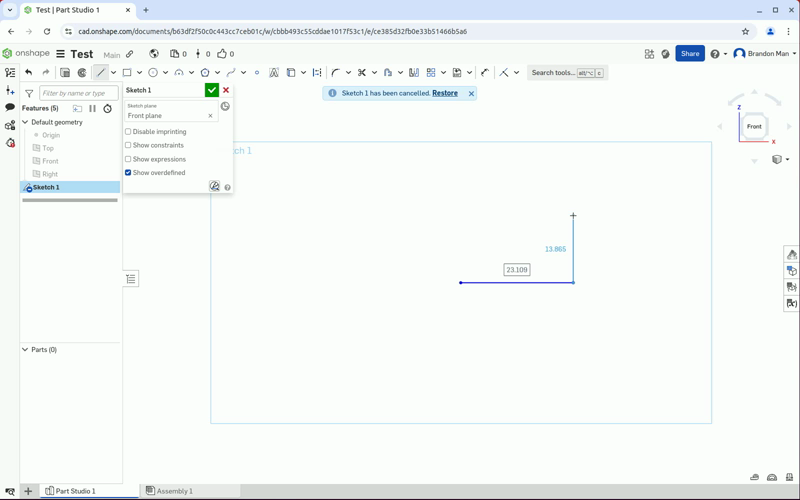
click(573, 215)
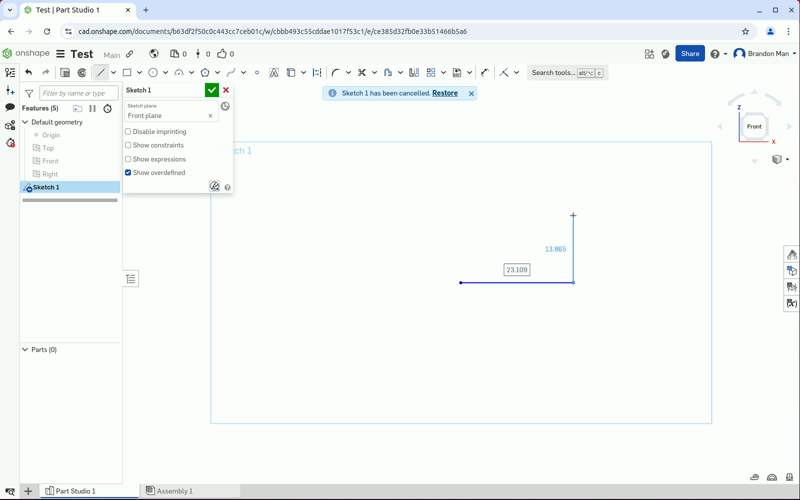
key_up(shift)
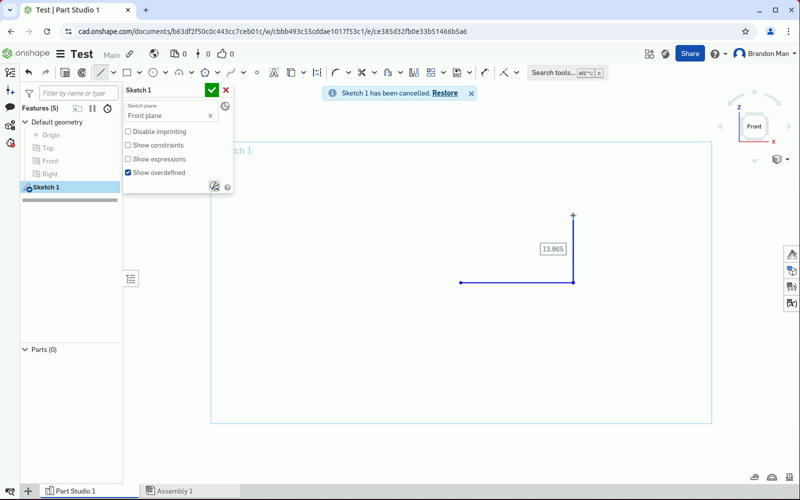
key_down(shift)
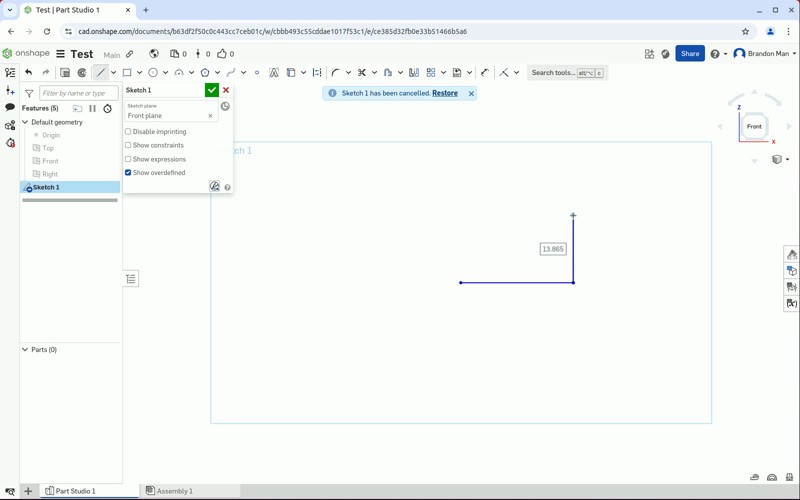
mouse_move(513, 215)
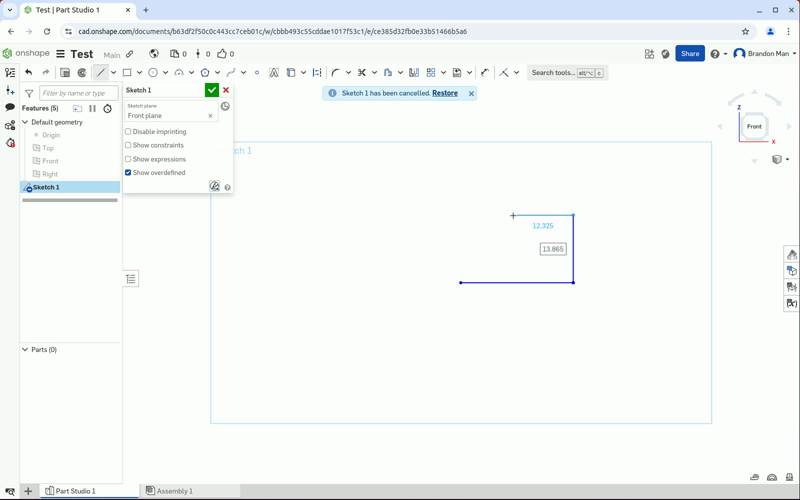
click(513, 215)
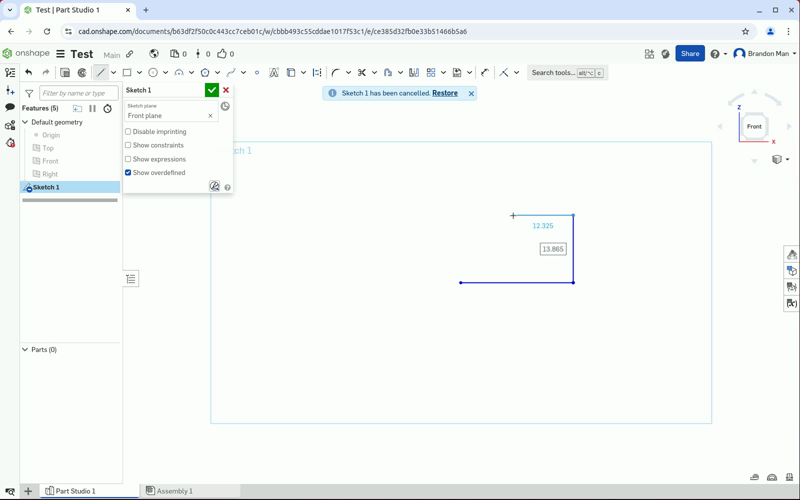
key_up(shift)
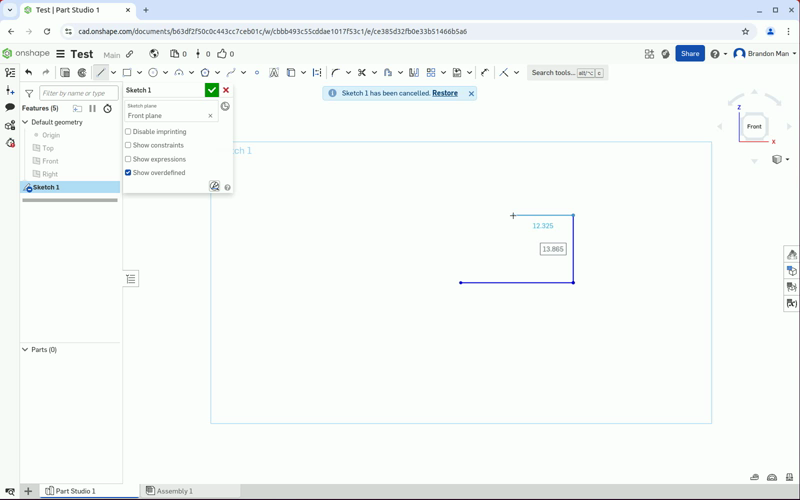
key_down(shift)
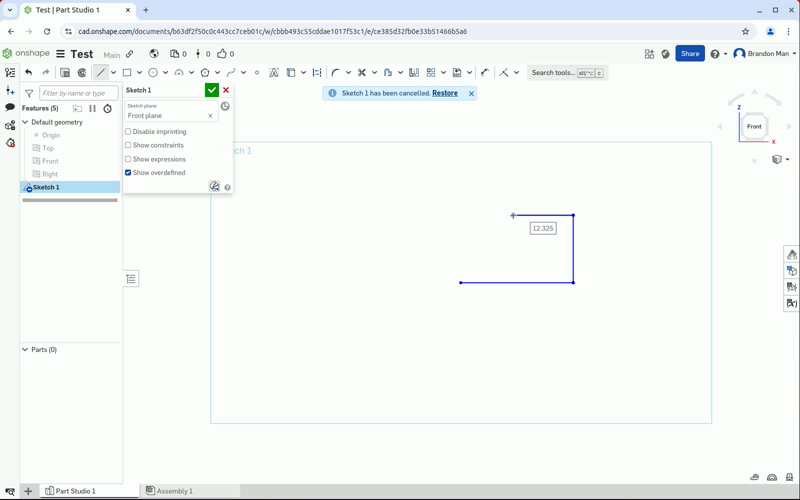
mouse_move(543, 215)
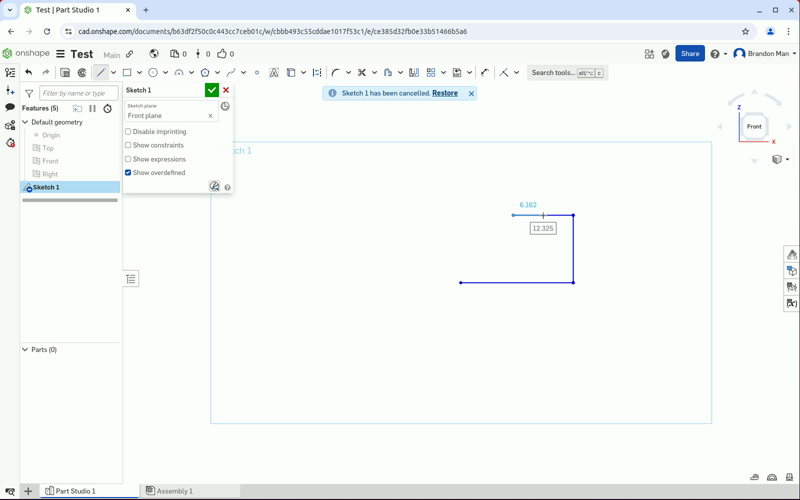
mouse_move(513, 266)
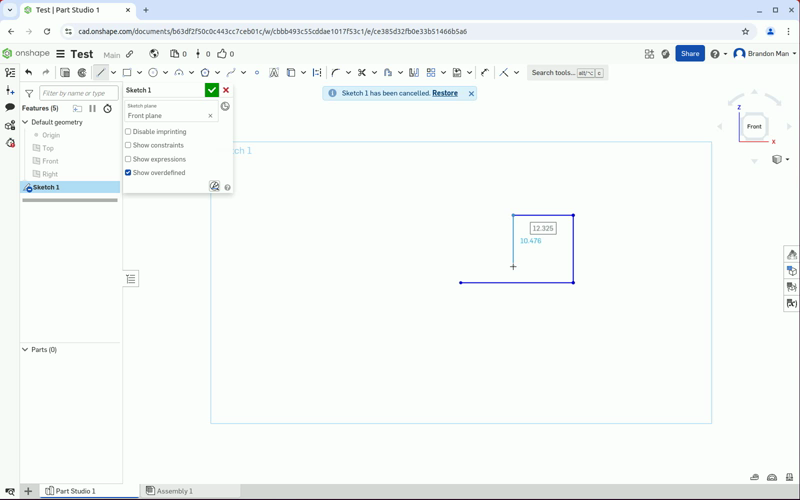
click(513, 266)
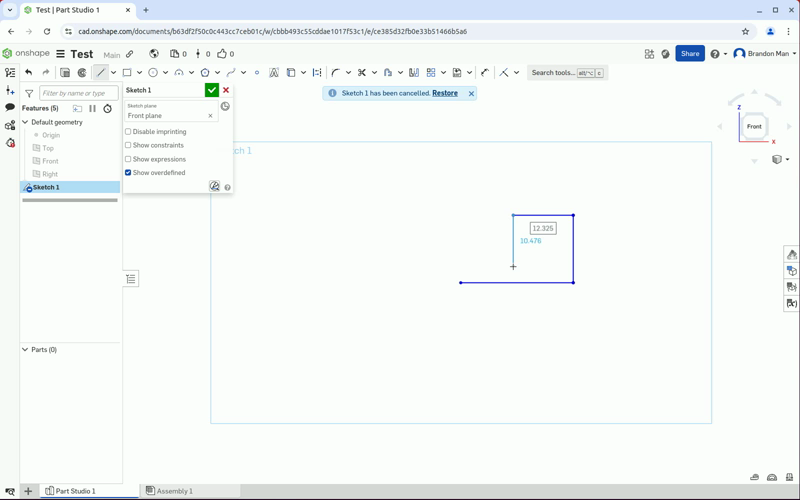
key_up(shift)
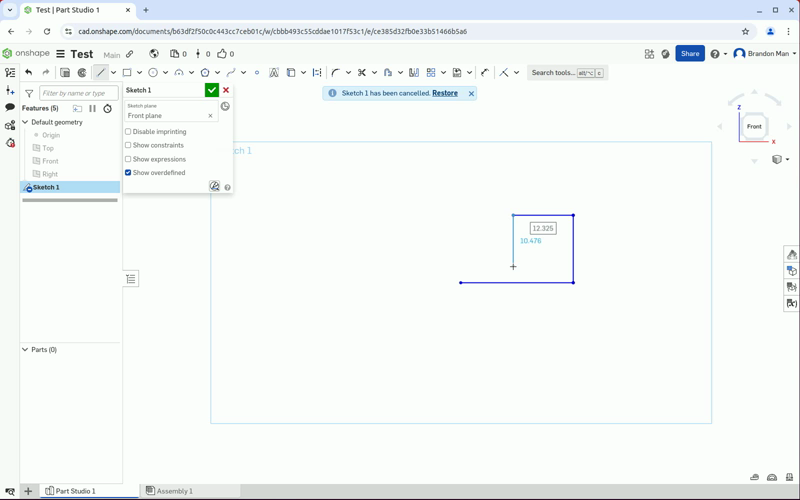
key_down(shift)
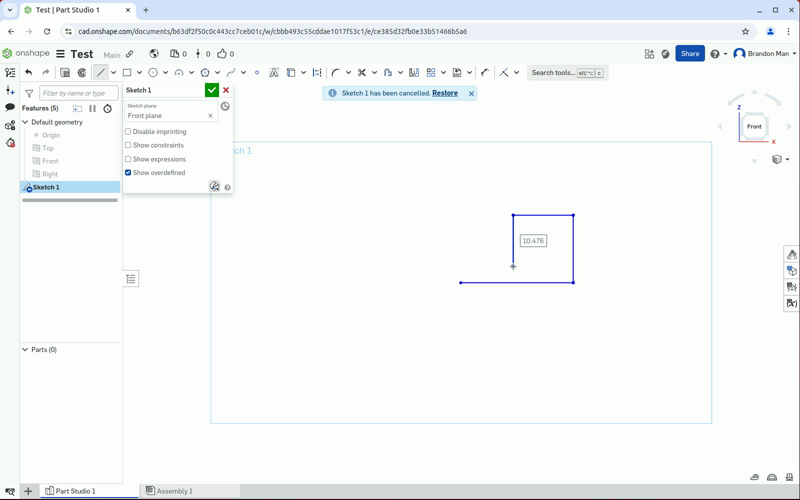
mouse_move(543, 266)
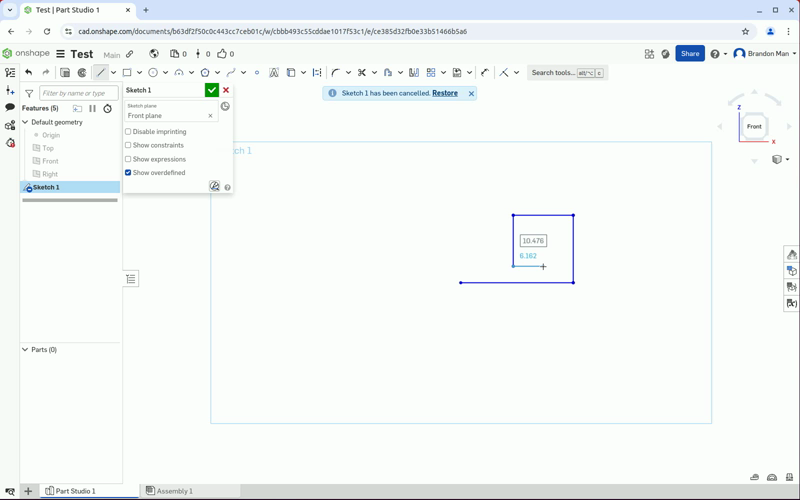
mouse_move(460, 266)
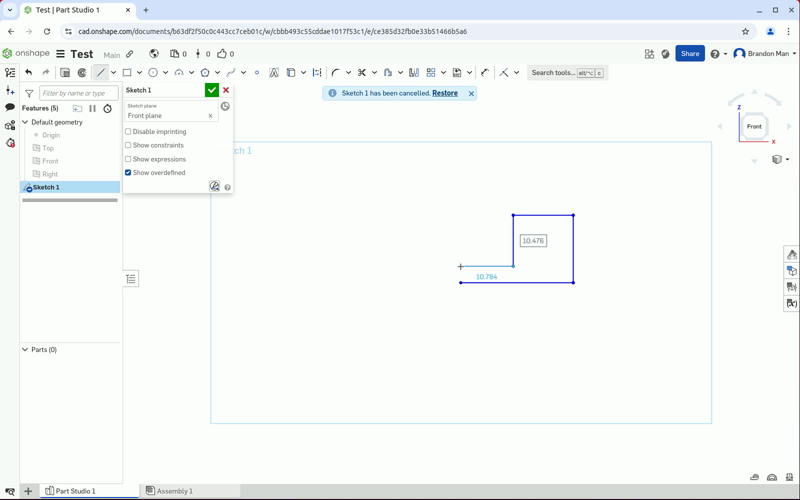
click(460, 266)
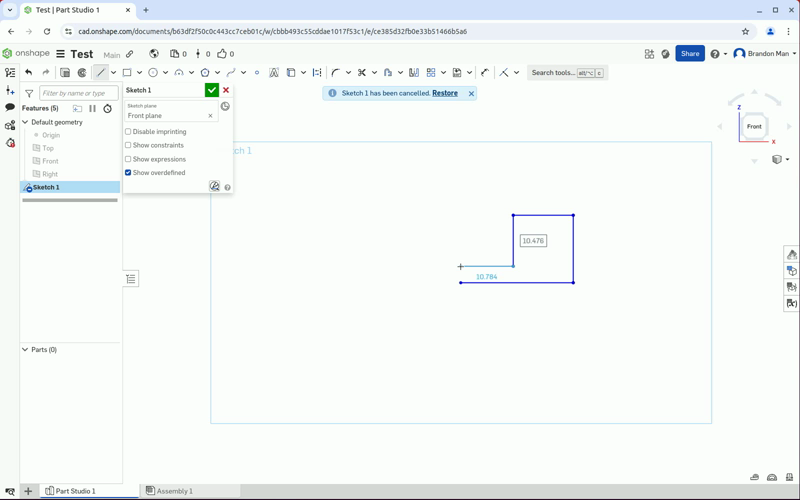
key_up(shift)
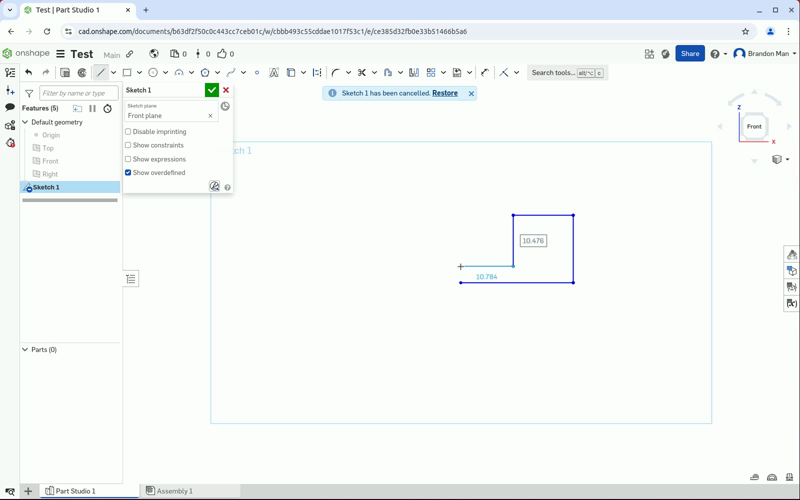
mouse_move(490, 266)
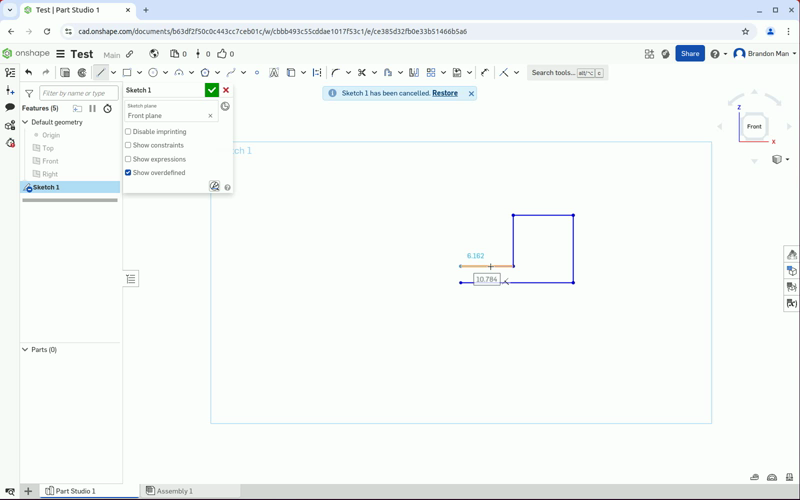
key_down(shift)
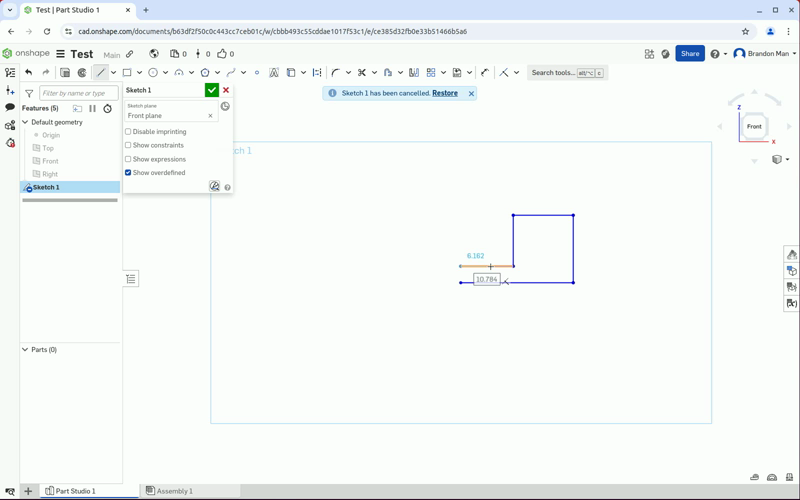
mouse_move(460, 282)
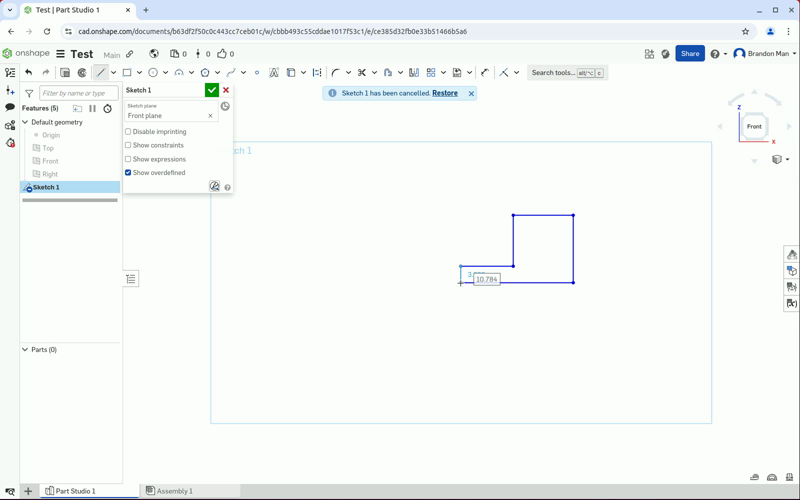
key_up(shift)
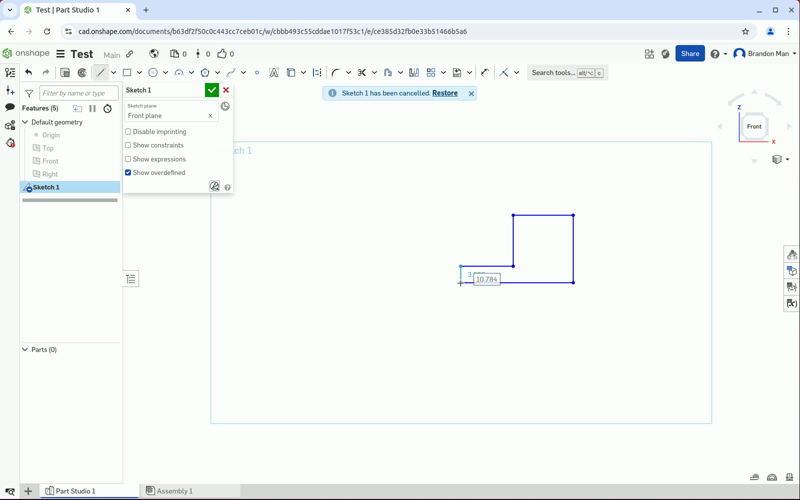
click(460, 282)
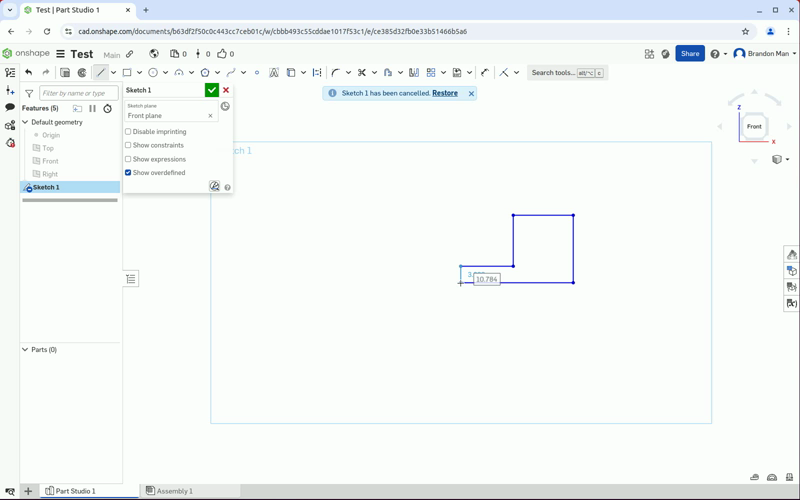
key(esc)
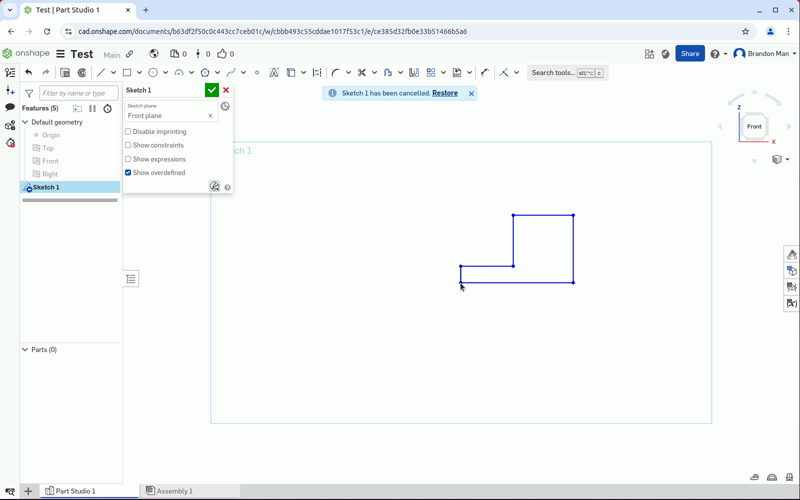
key(c)
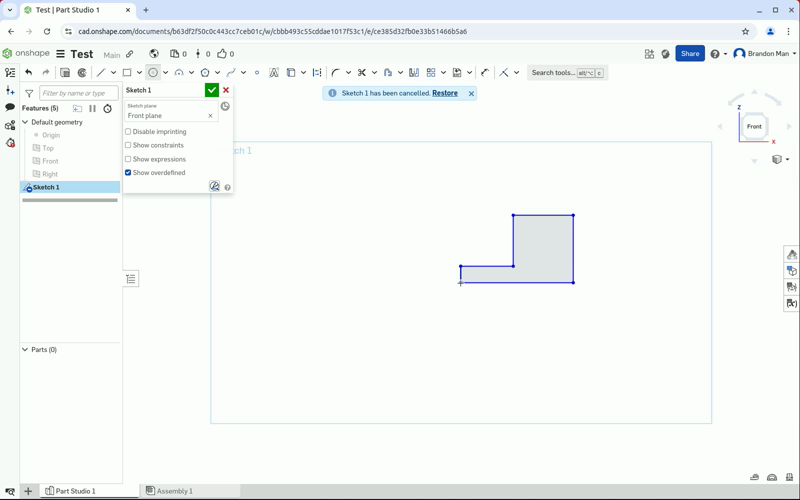
key_down(shift)
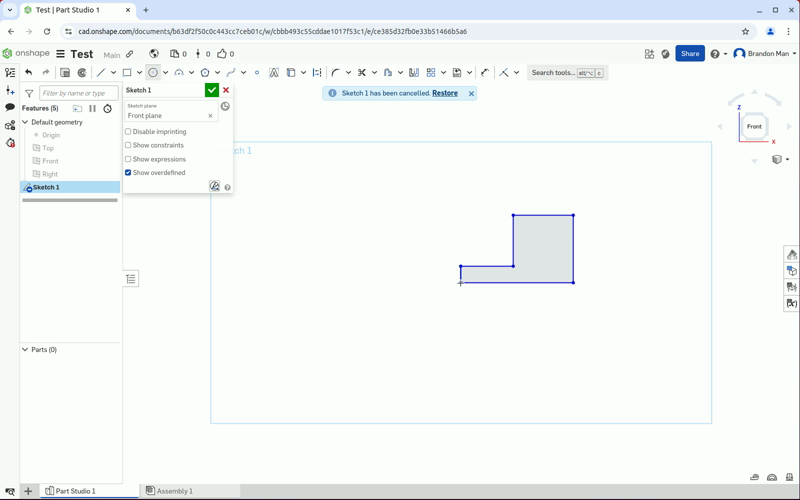
mouse_move(543, 249)
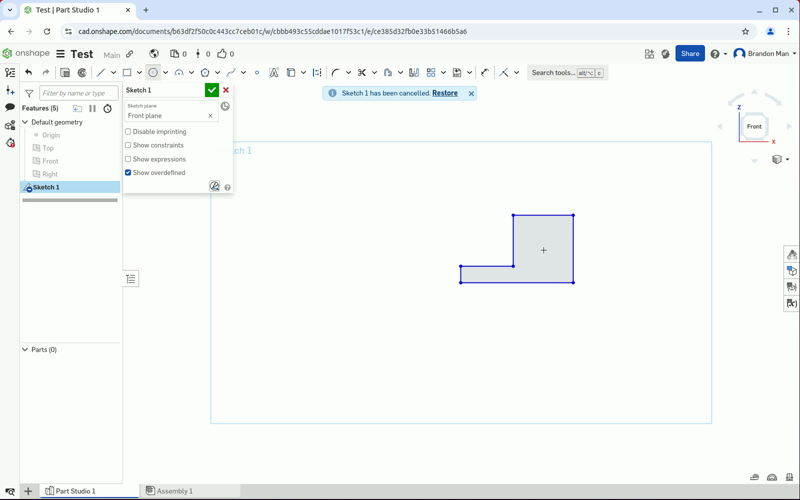
click(543, 249)
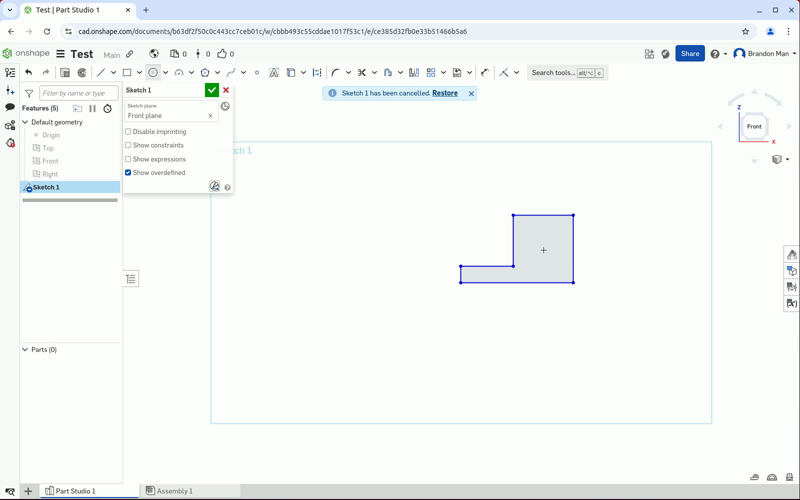
key_up(shift)
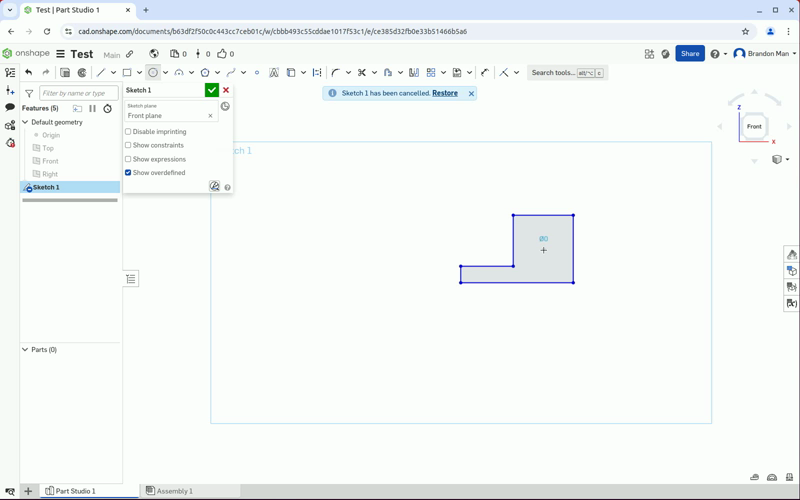
mouse_move(555, 249)
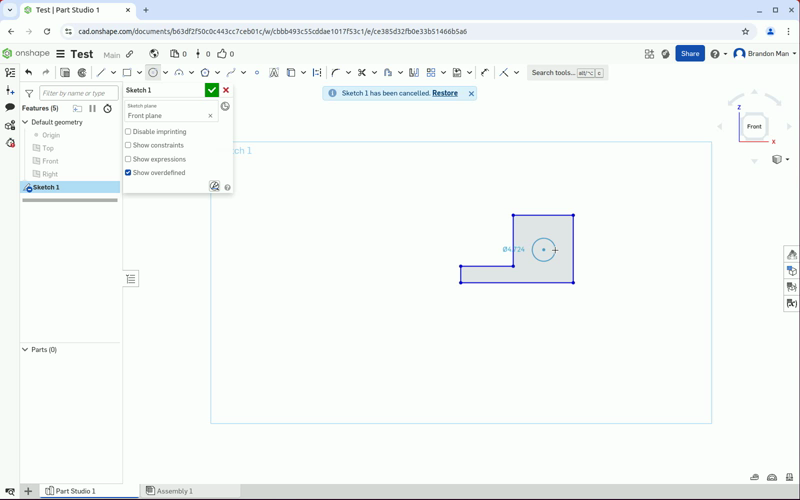
click(555, 249)
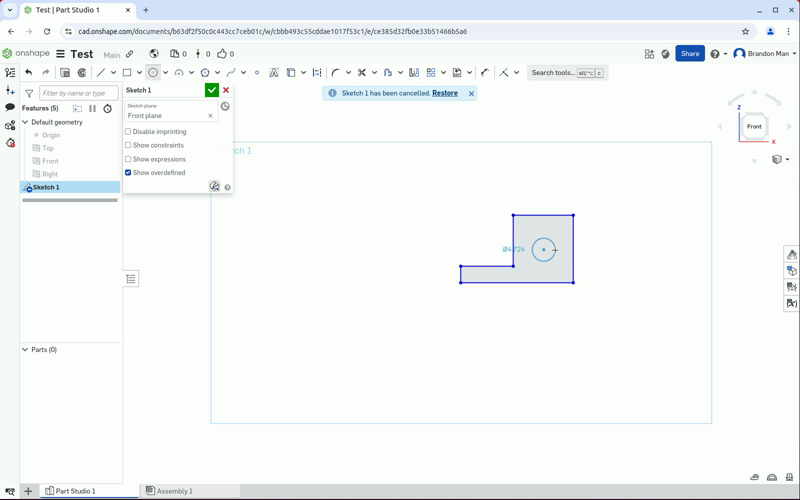
key(esc)
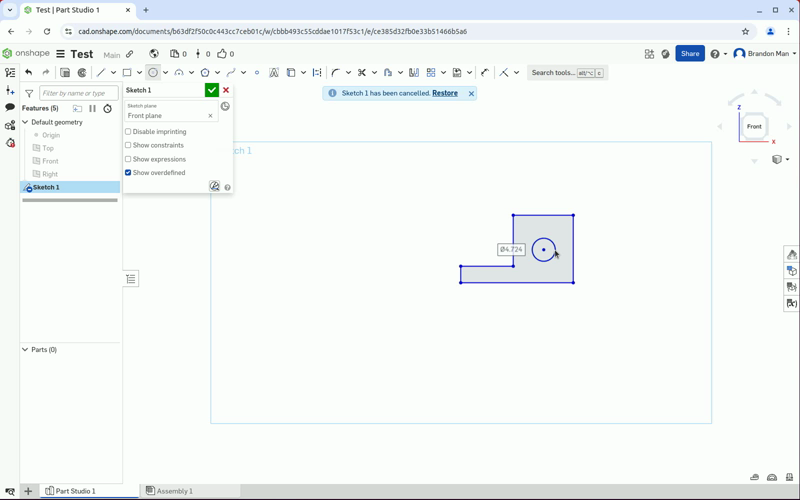
mouse_move(541, 221)
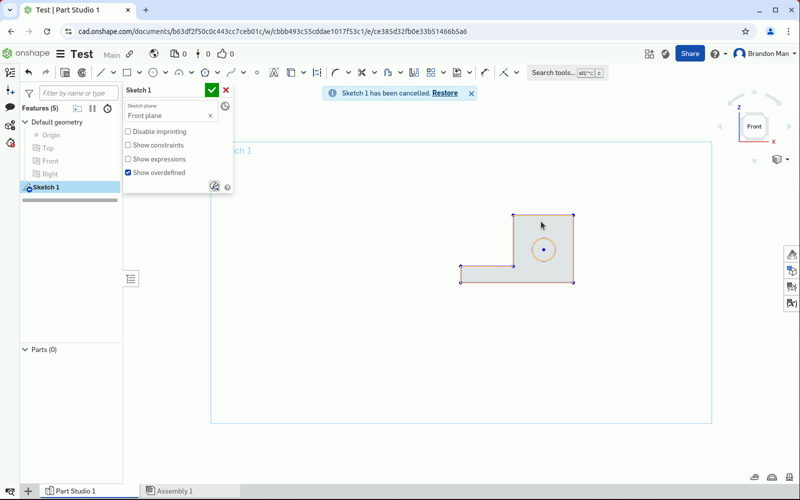
click(541, 221)
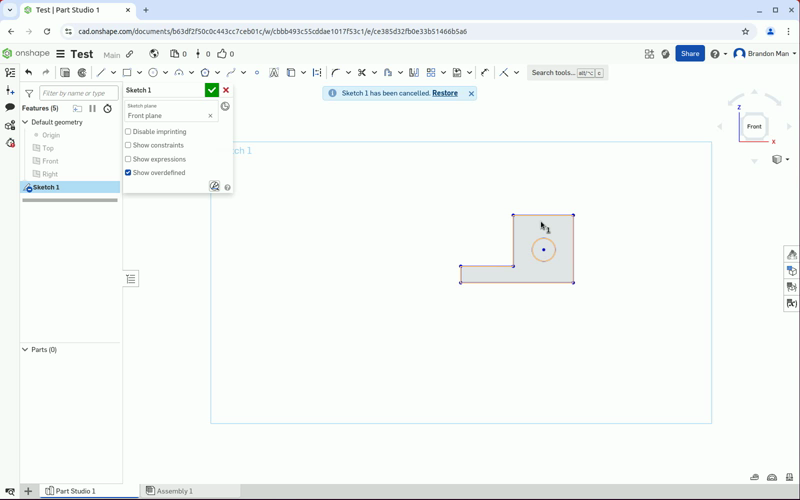
mouse_move(73, 352)
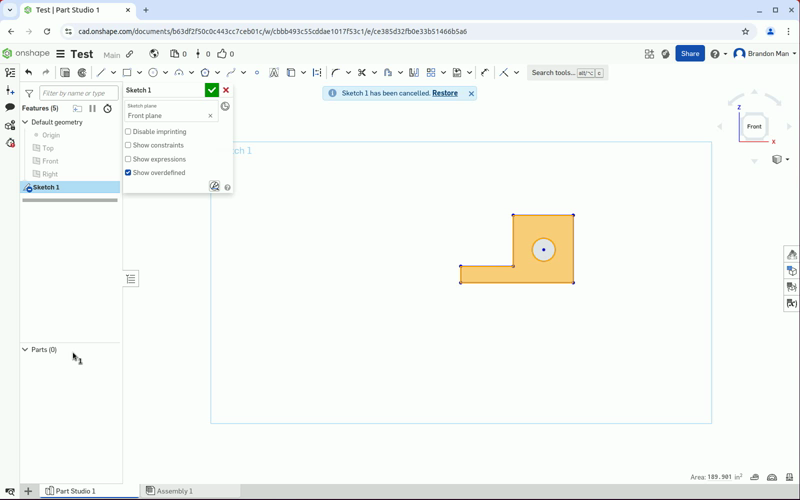
key(shift+y)
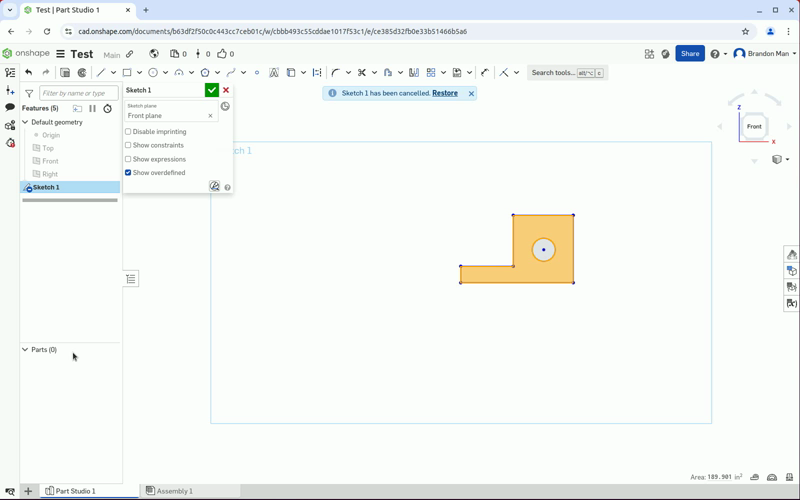
key(shift+e)
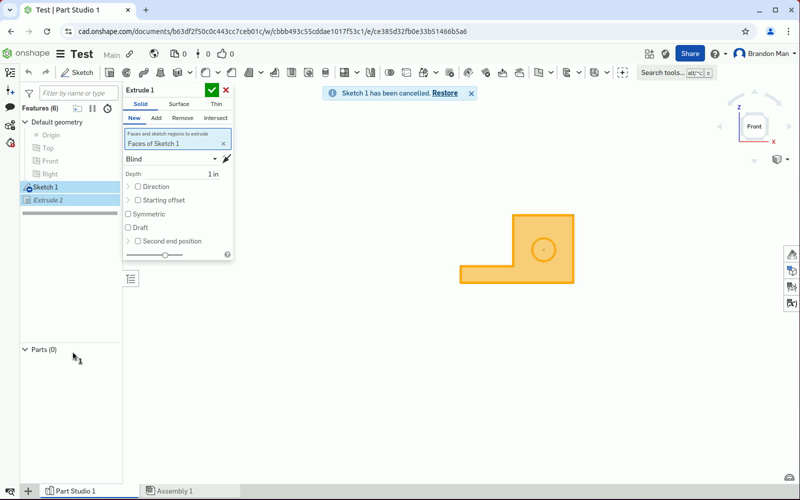
mouse_move(143, 106)
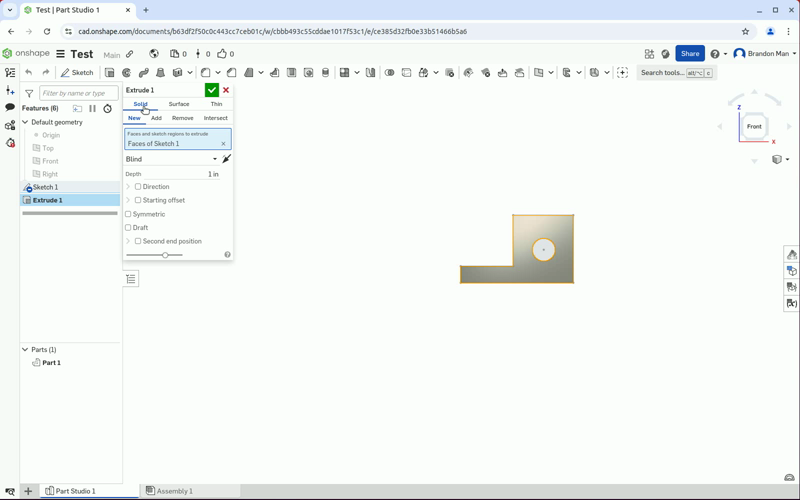
click(143, 106)
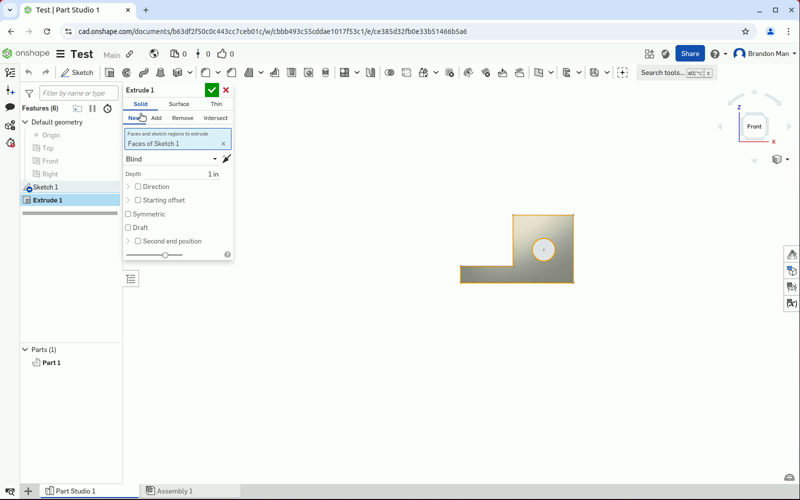
mouse_move(137, 120)
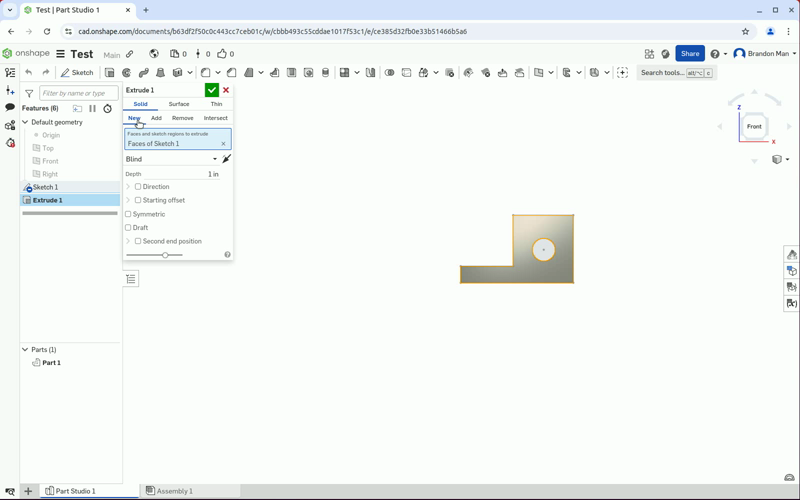
click(137, 120)
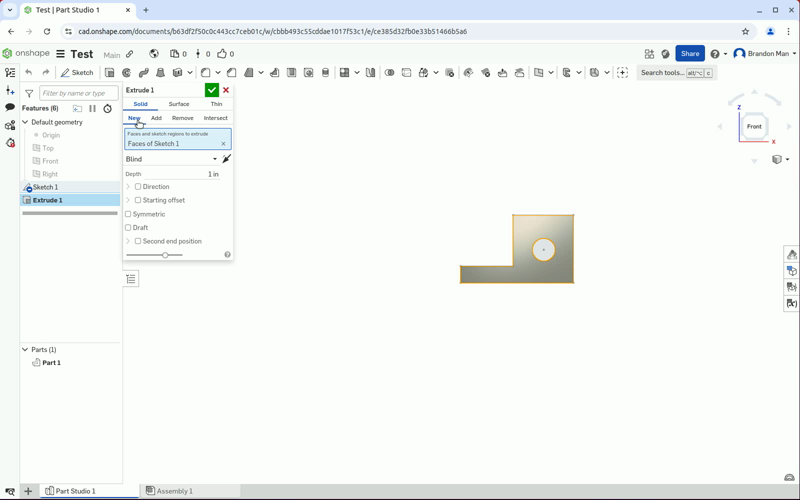
key(tab, 4)
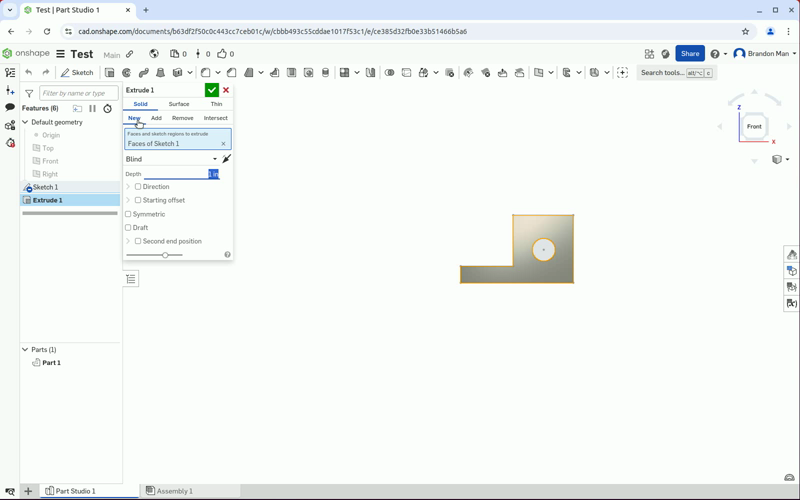
text(14.683)
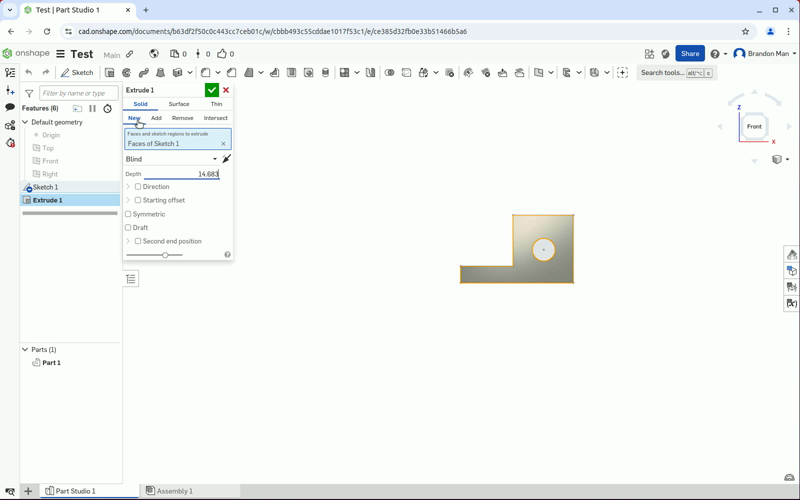
key(enter)
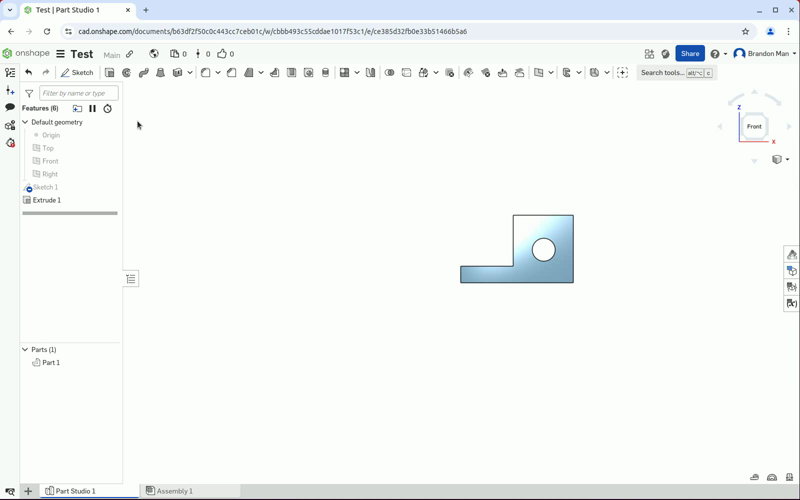
key(shift+h)
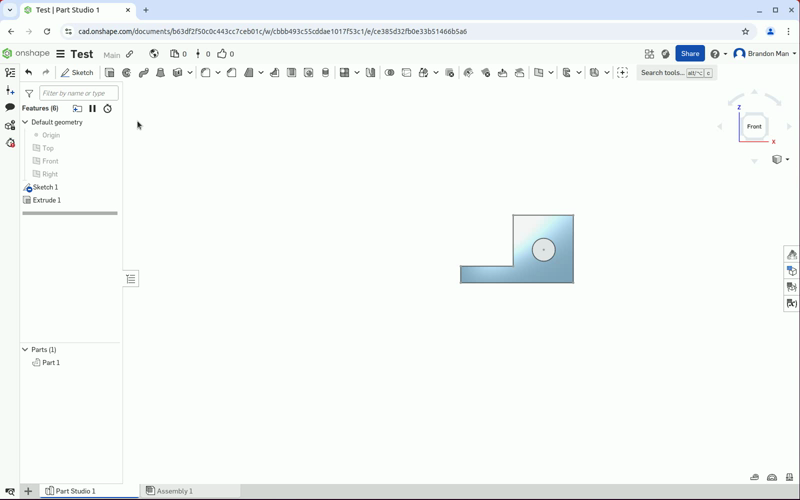
key(shift+h)
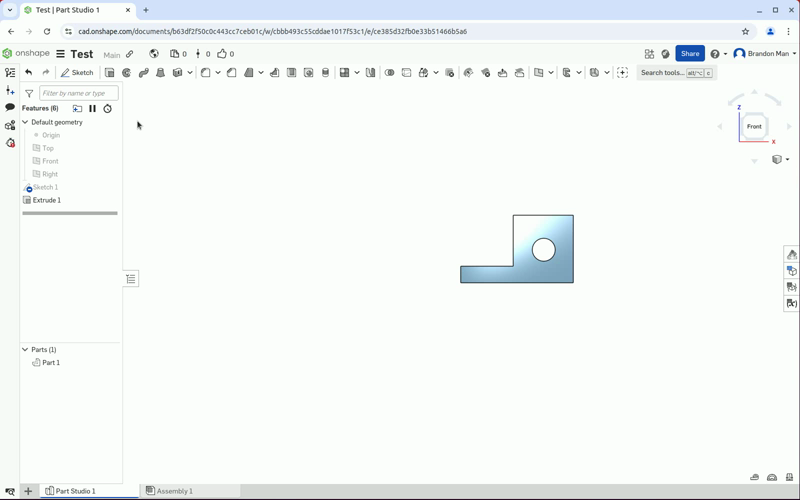
mouse_move(73, 189)
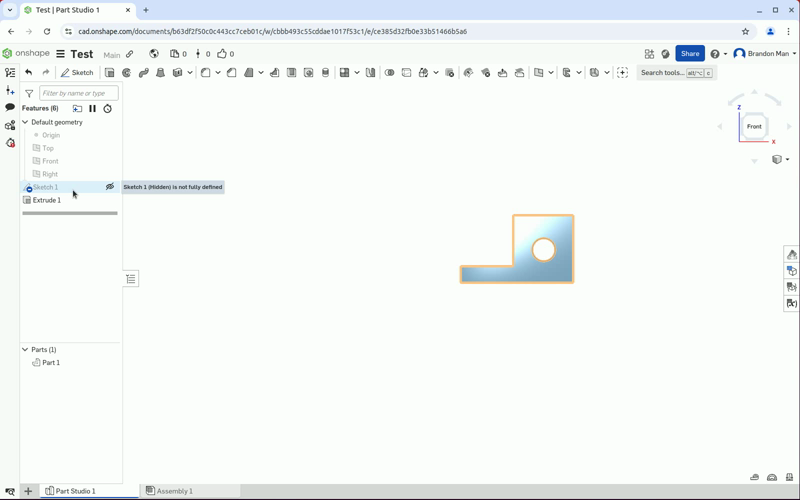
click(73, 189)
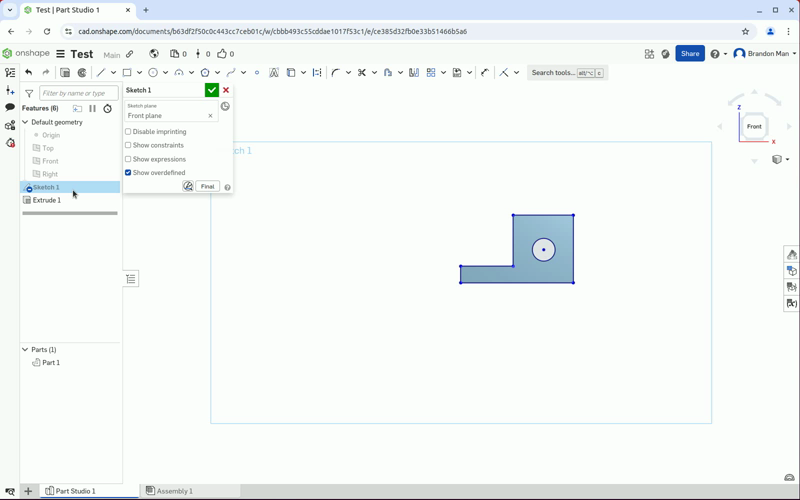
mouse_move(229, 92)
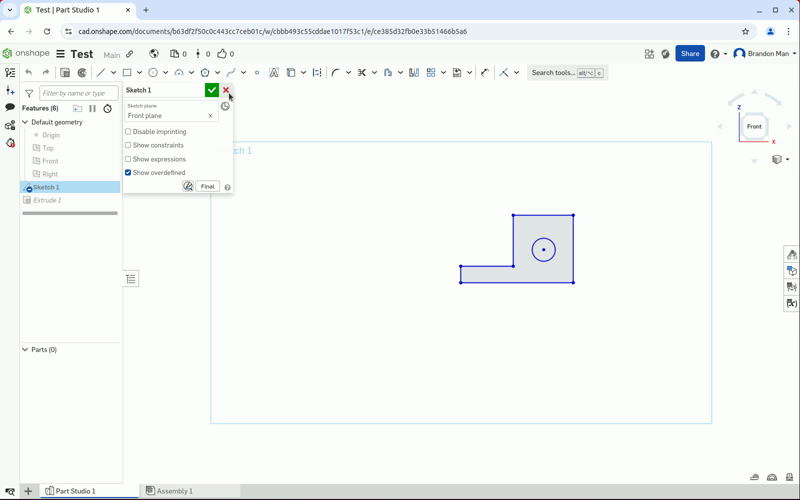
click(229, 92)
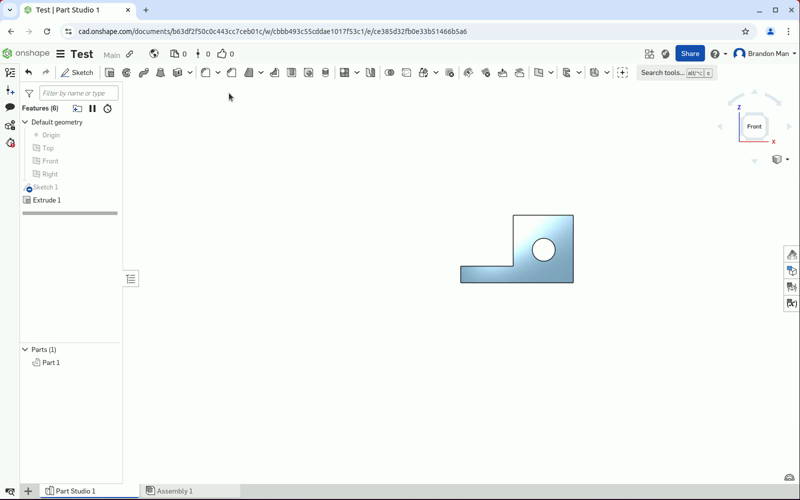
mouse_move(73, 352)
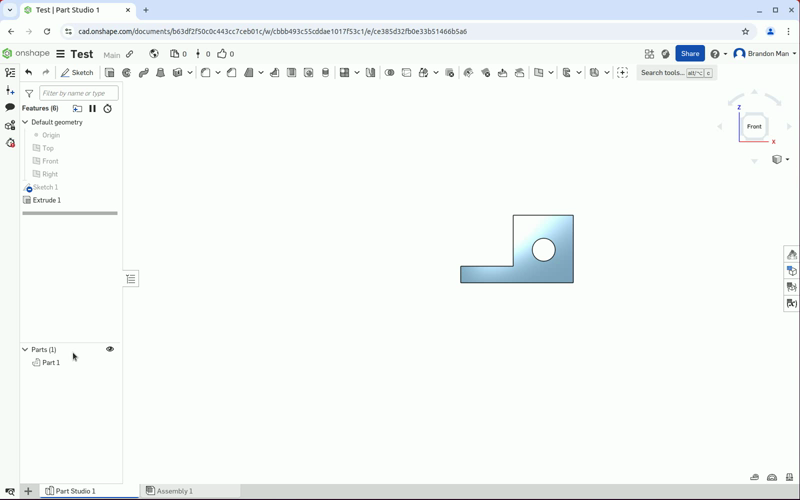
key(y)
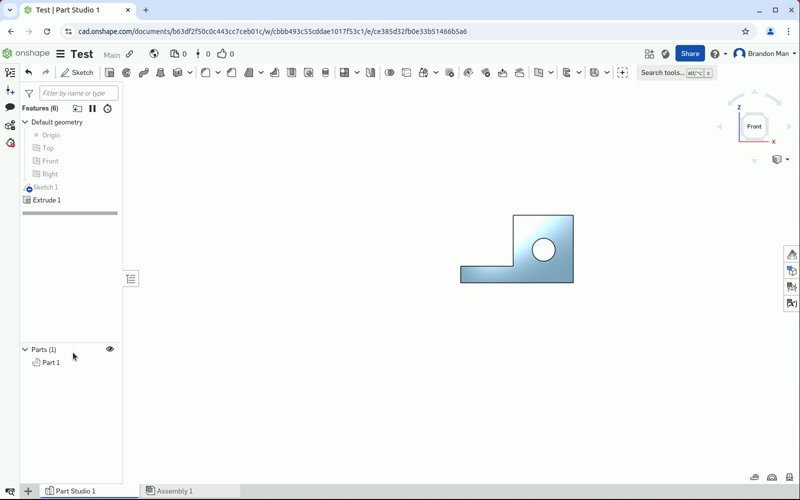
key(shift+p)
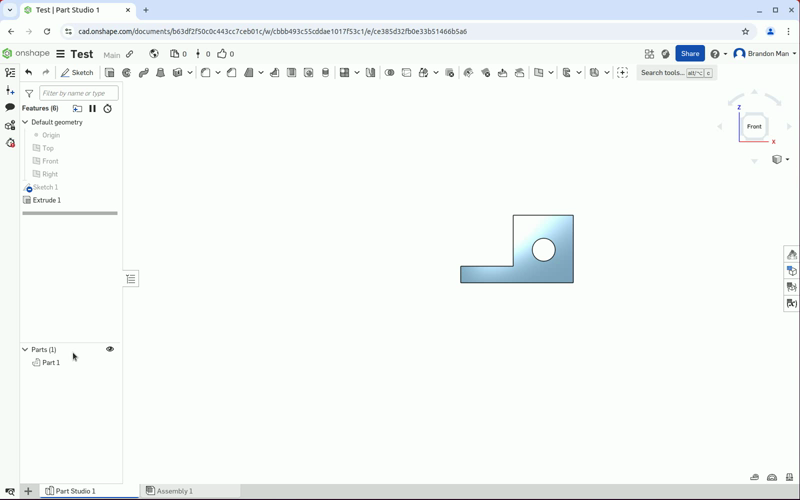
key(space)
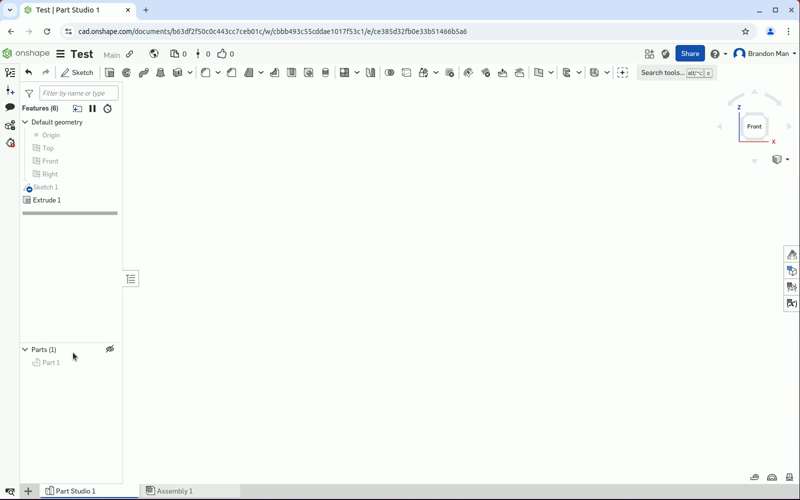
key_down(shift)
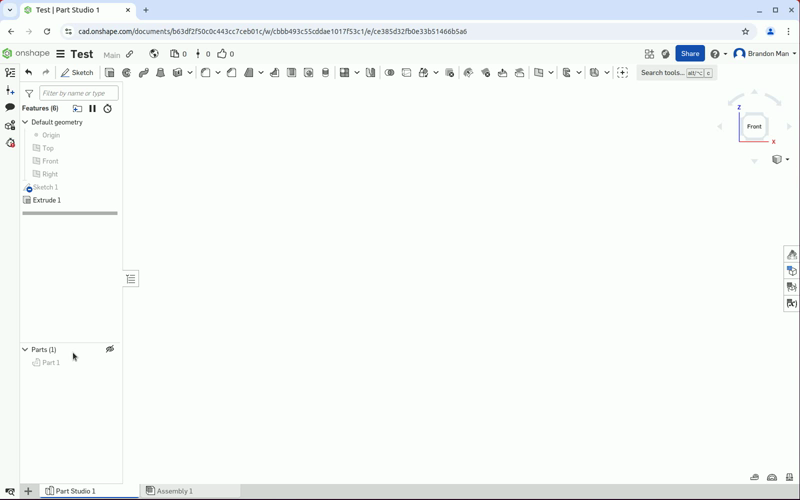
key(down)
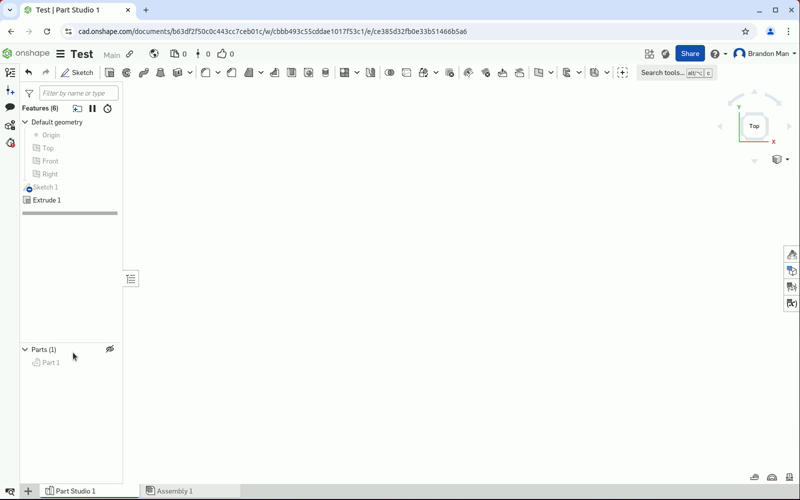
key_up(shift)
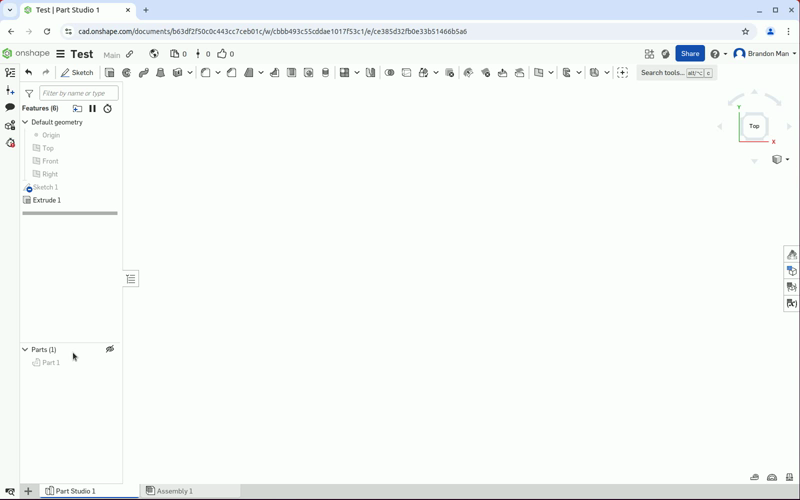
mouse_move(73, 352)
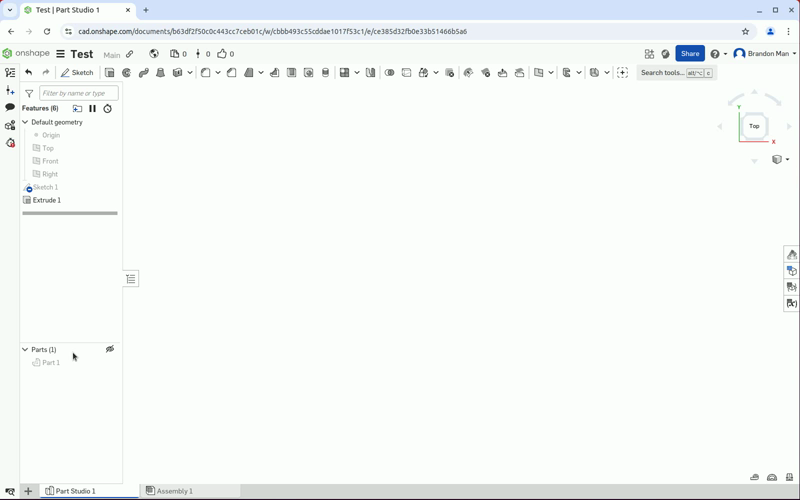
key(shift+y)
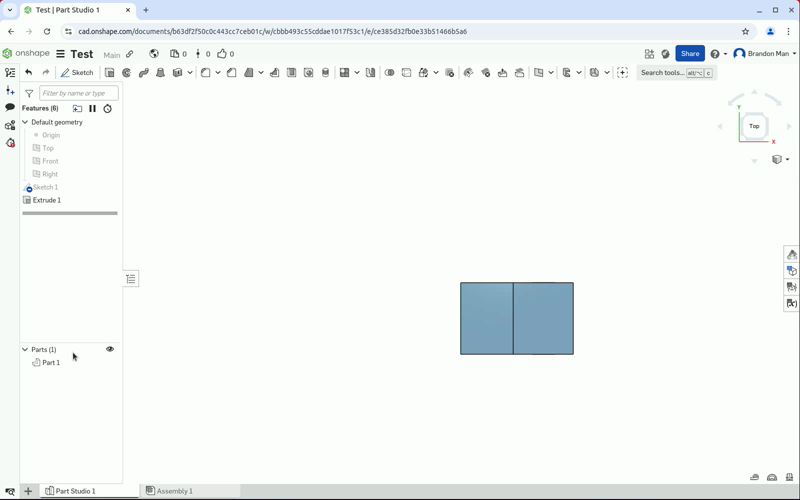
mouse_move(541, 75)
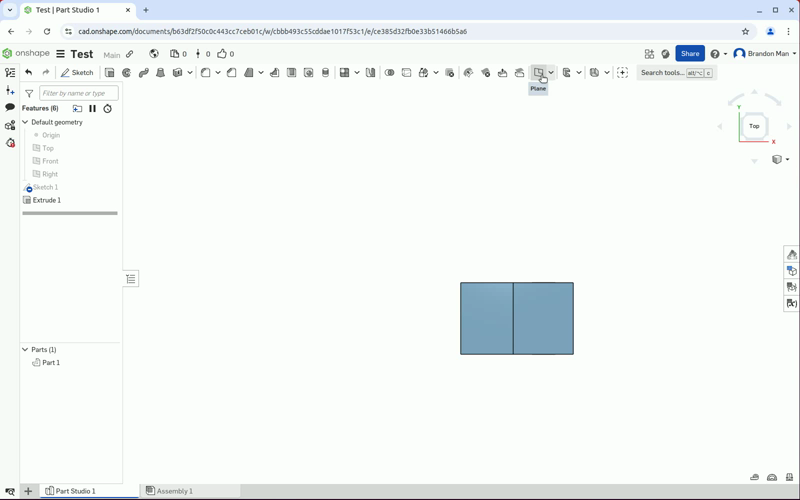
click(541, 75)
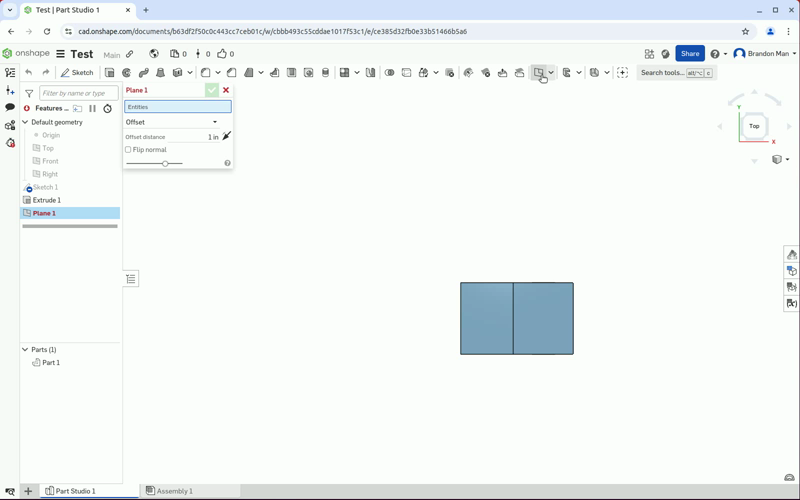
mouse_move(73, 150)
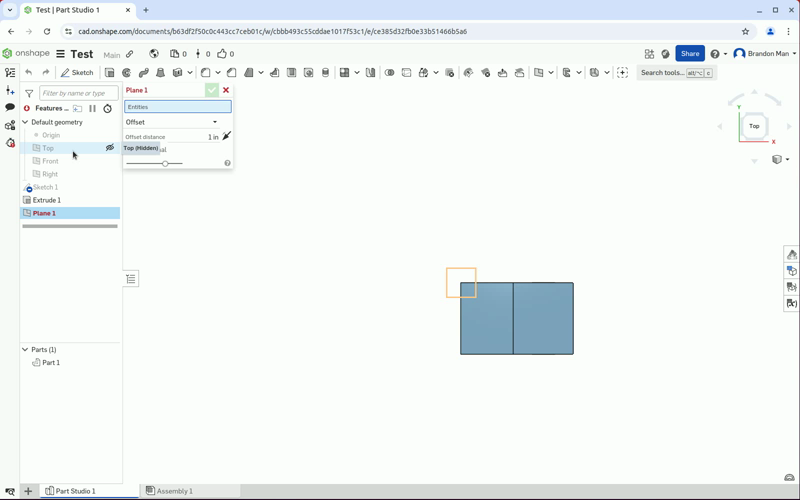
click(73, 150)
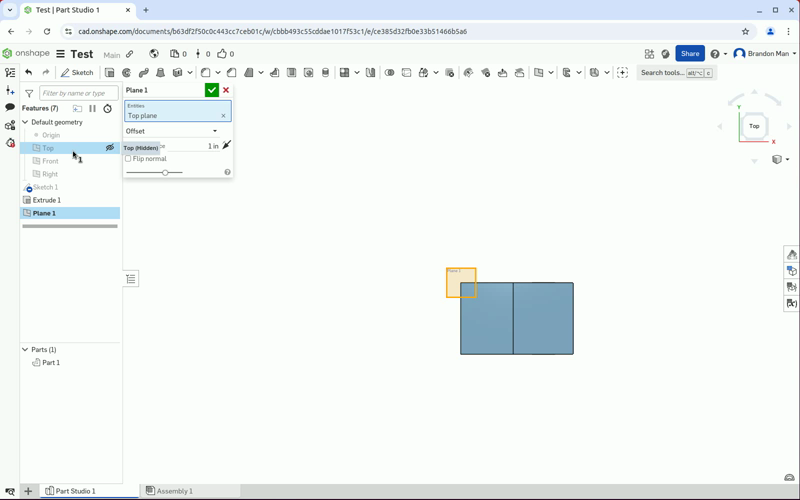
key(tab, 2)
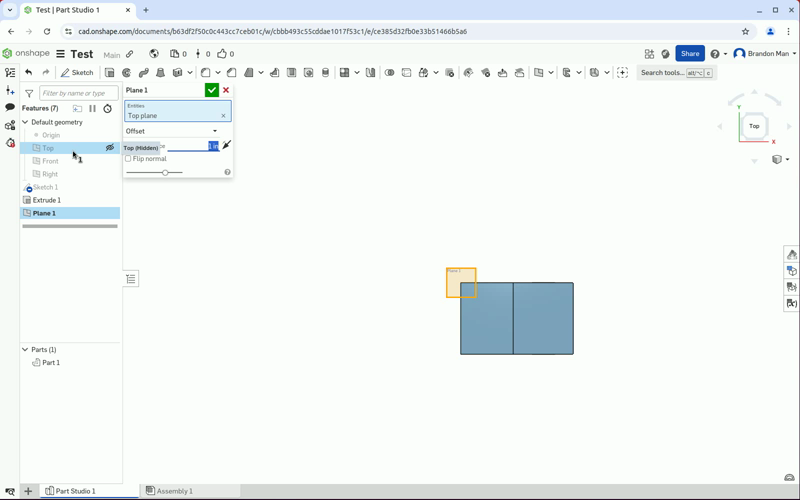
text(13.957)
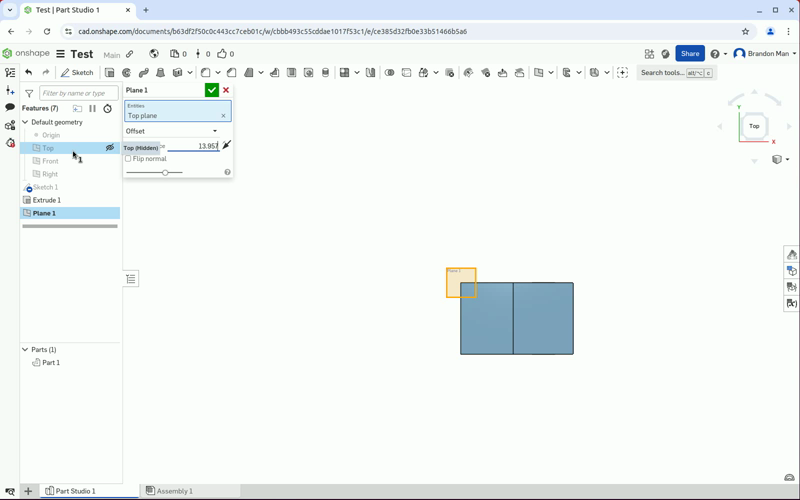
key(enter, 2)
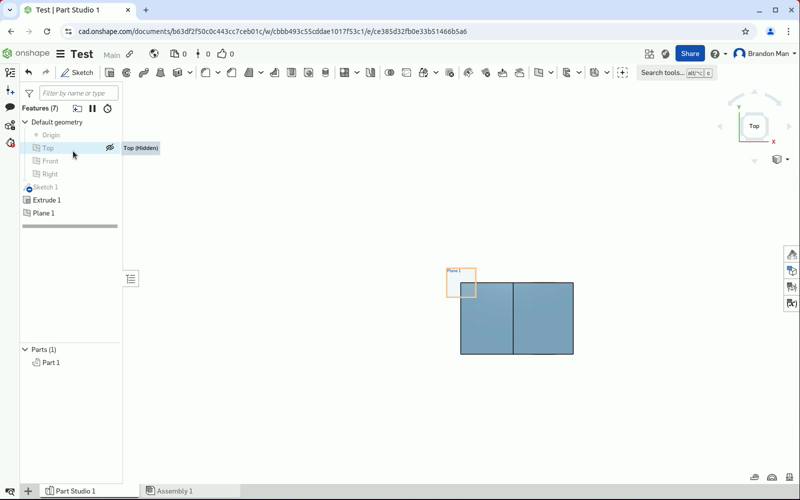
key(shift+s)
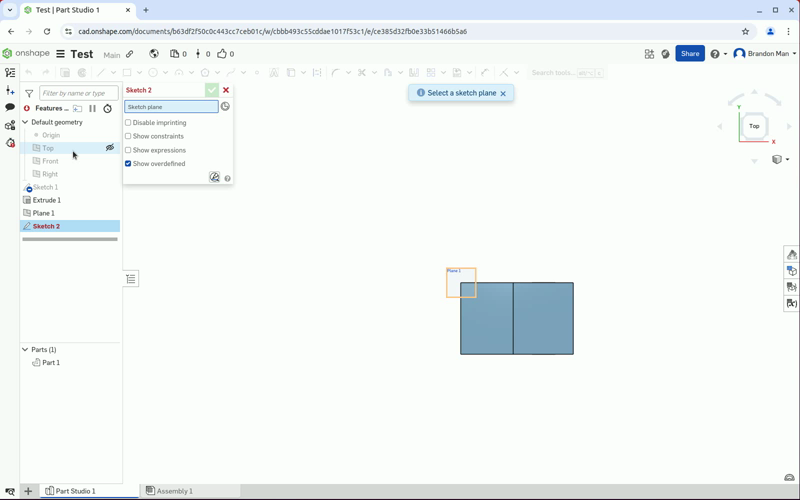
mouse_move(73, 215)
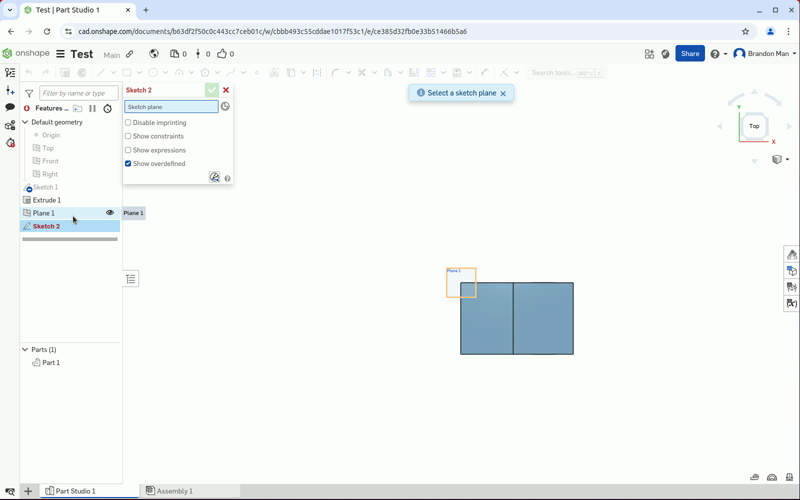
click(73, 215)
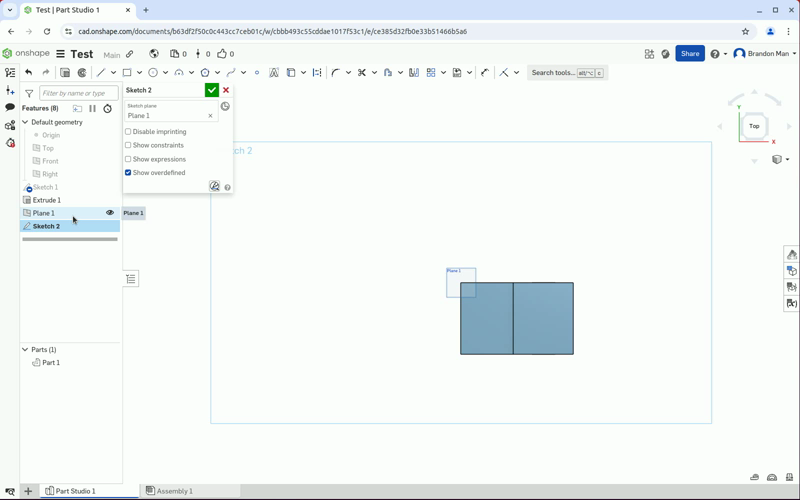
mouse_move(73, 352)
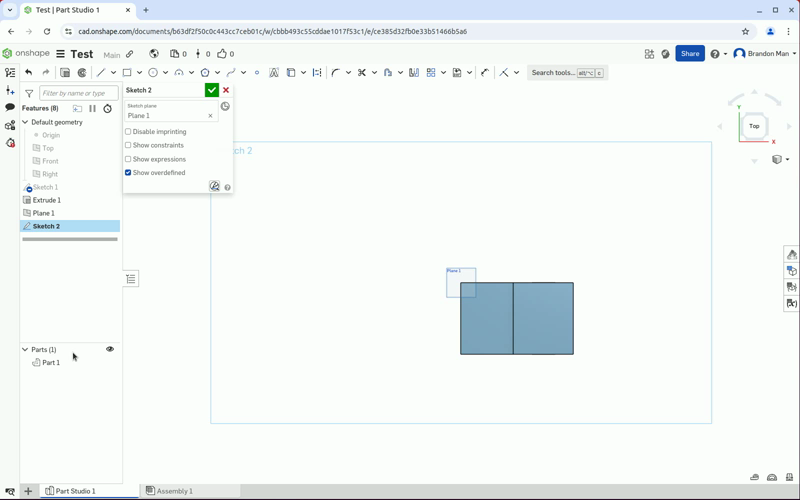
key(y)
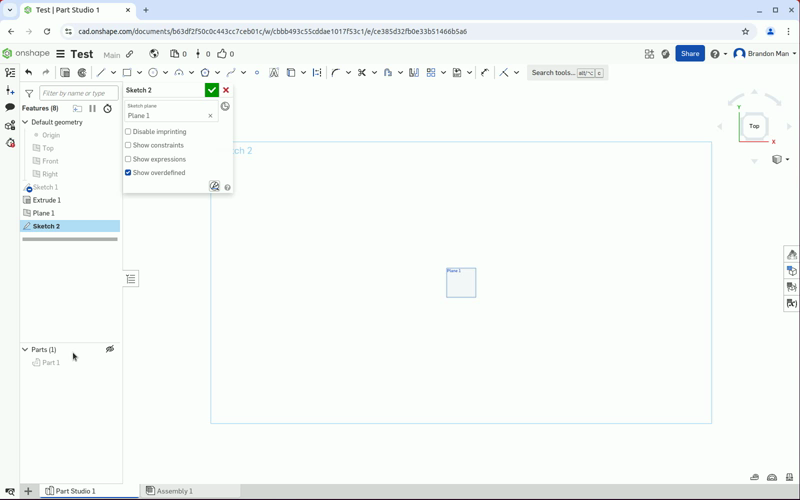
key(l)
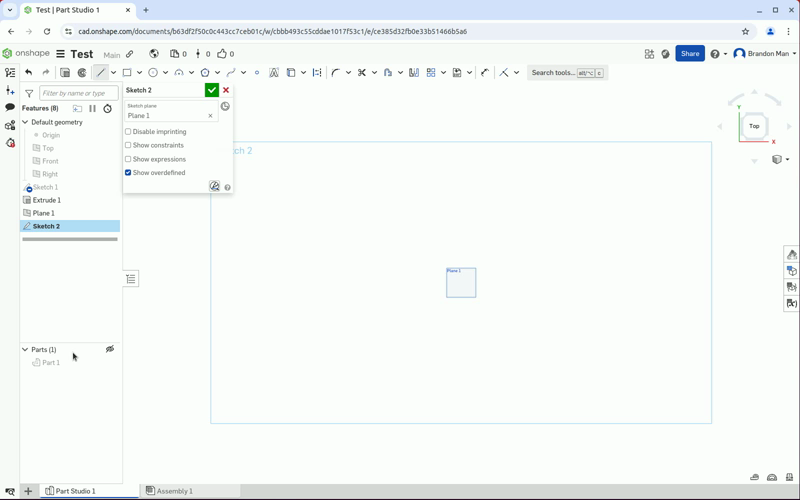
key_down(shift)
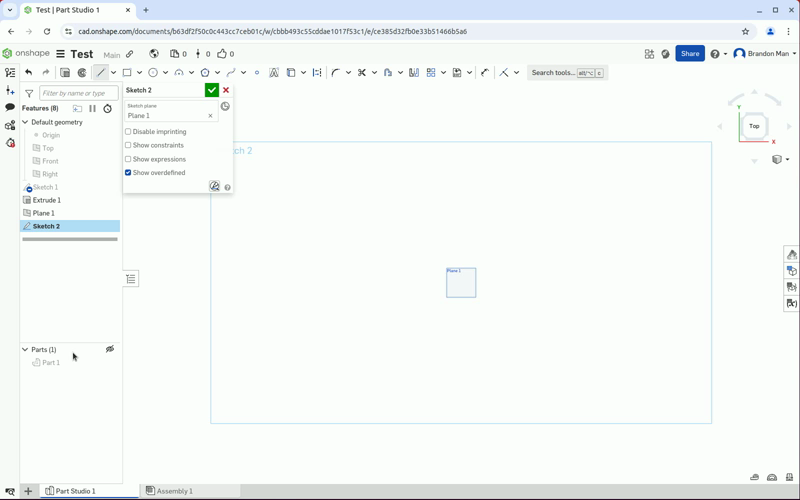
mouse_move(525, 341)
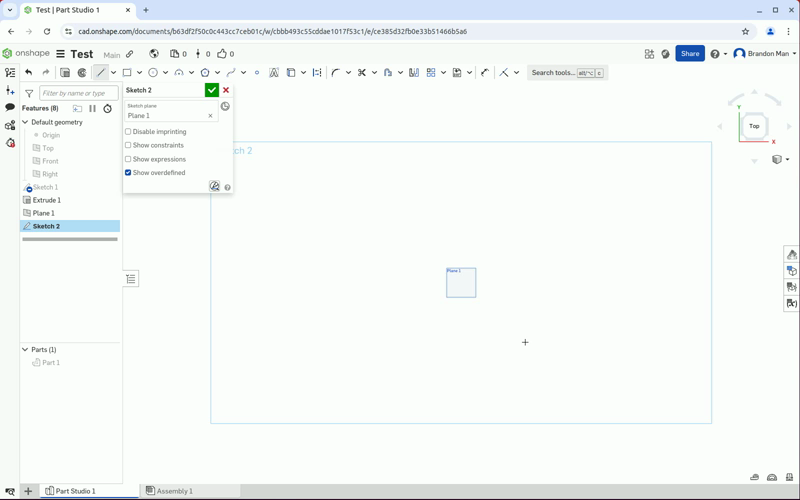
click(525, 341)
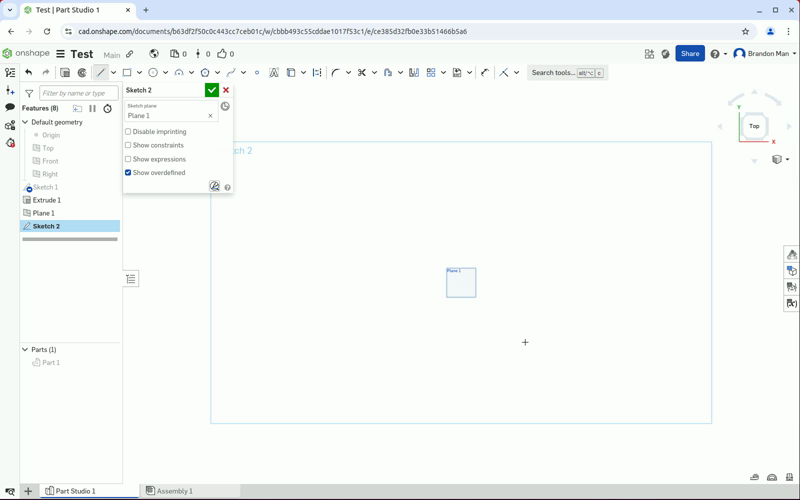
key_up(shift)
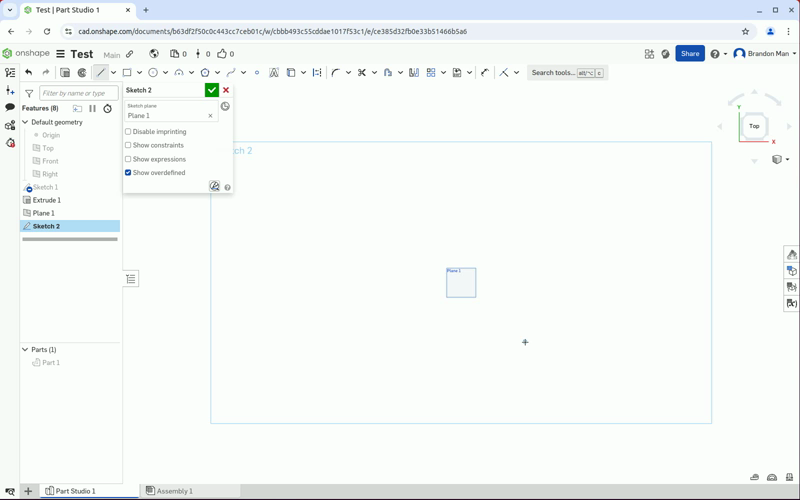
key_down(shift)
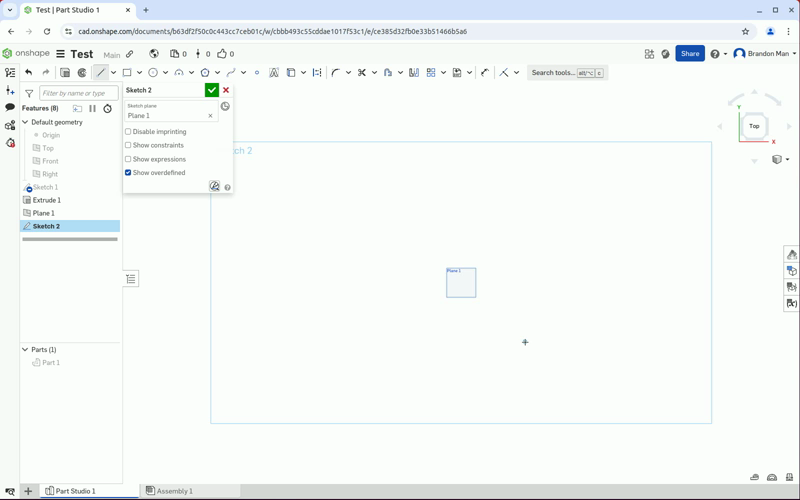
mouse_move(555, 341)
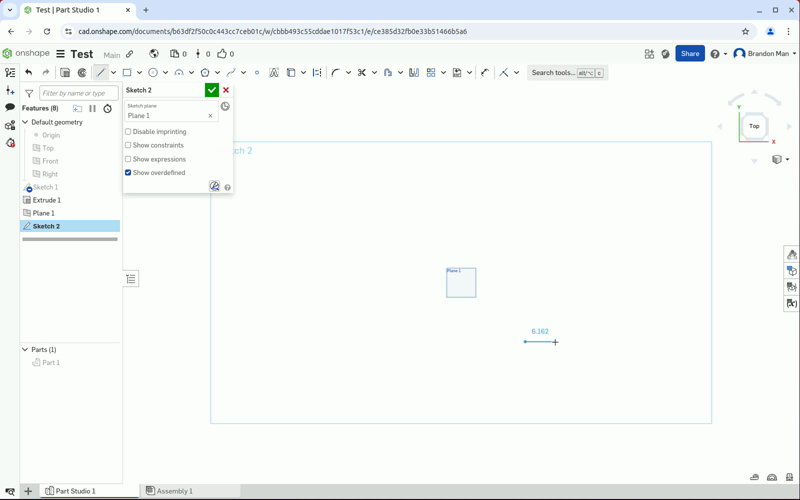
mouse_move(561, 341)
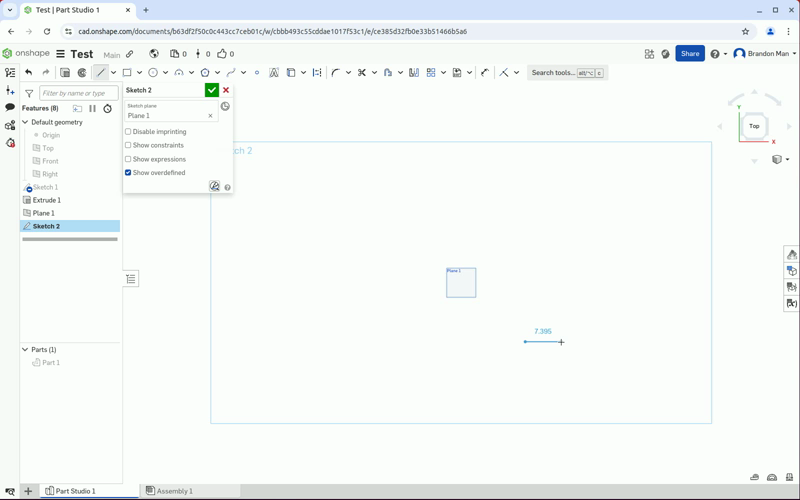
click(561, 341)
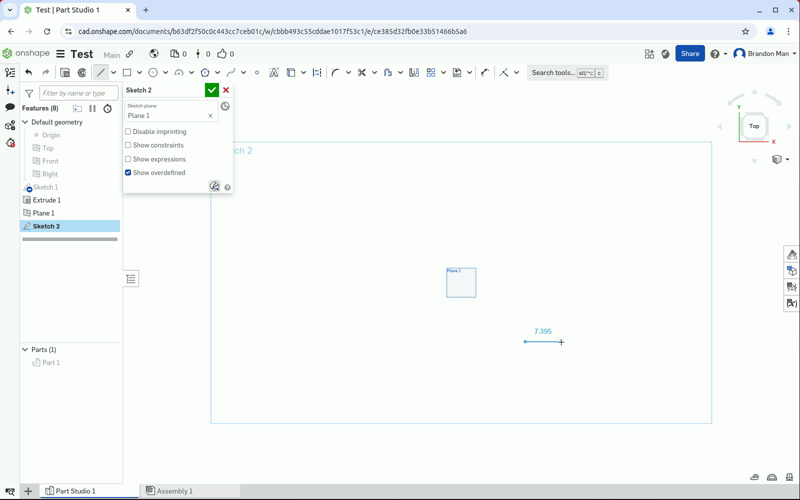
key_up(shift)
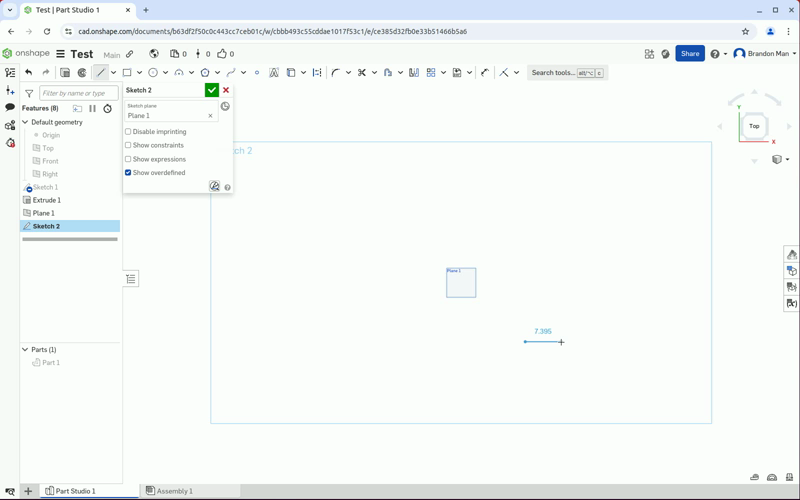
key_down(shift)
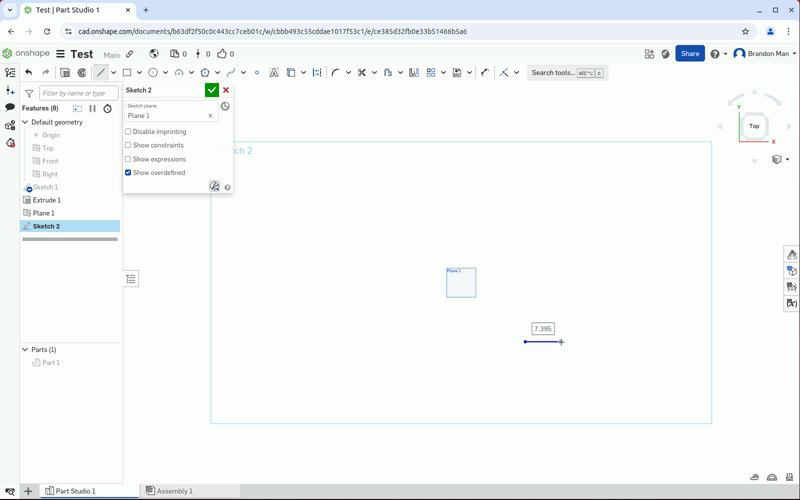
mouse_move(589, 341)
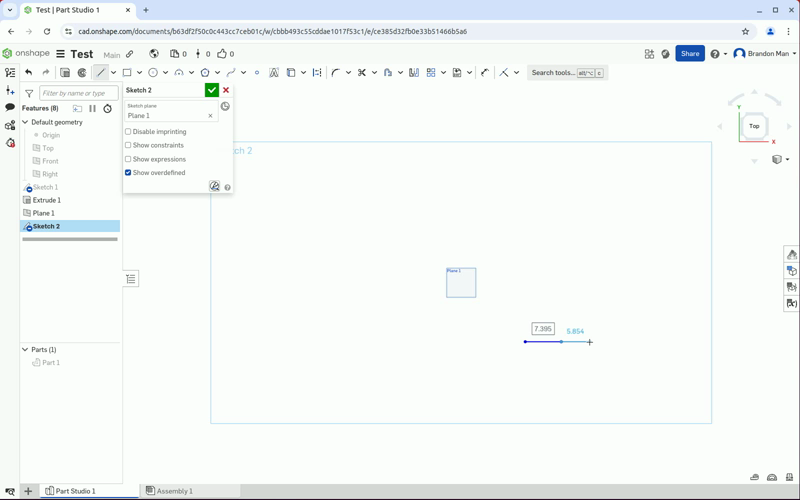
mouse_move(561, 294)
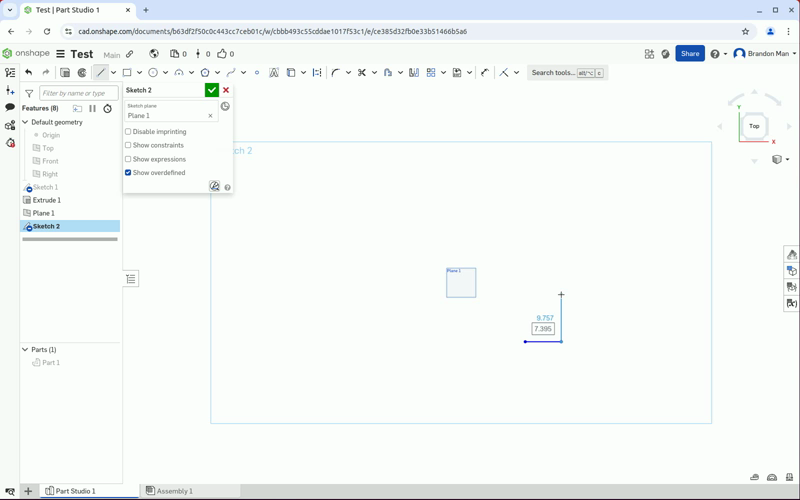
click(561, 294)
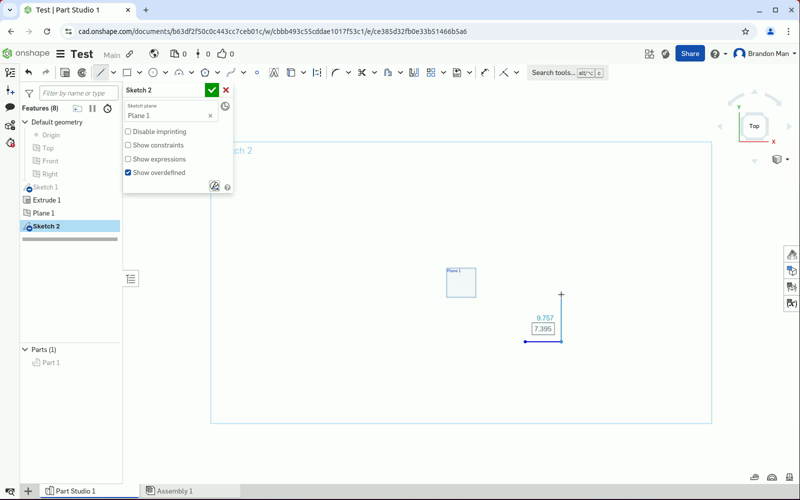
key_up(shift)
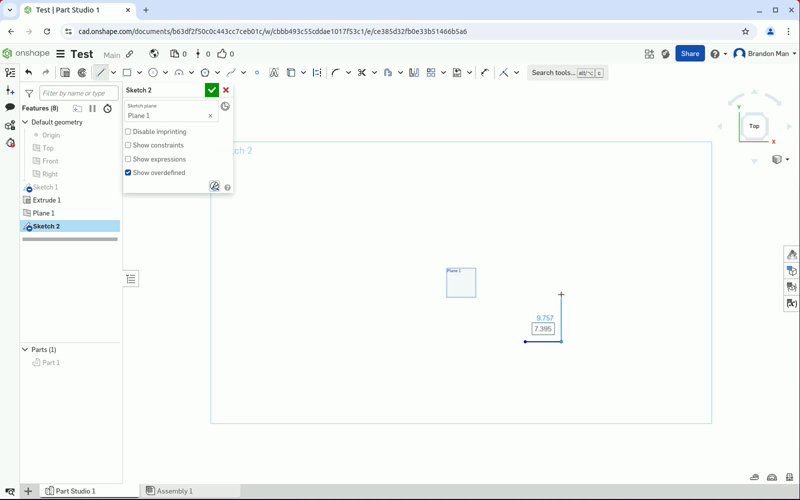
key_down(shift)
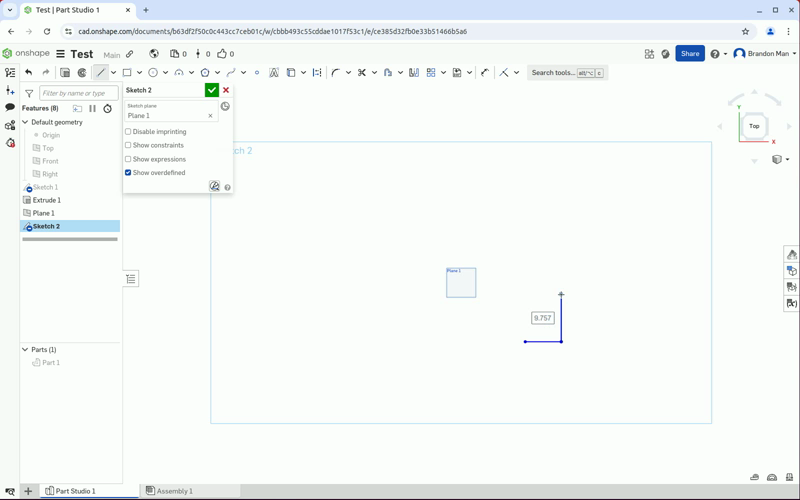
mouse_move(589, 294)
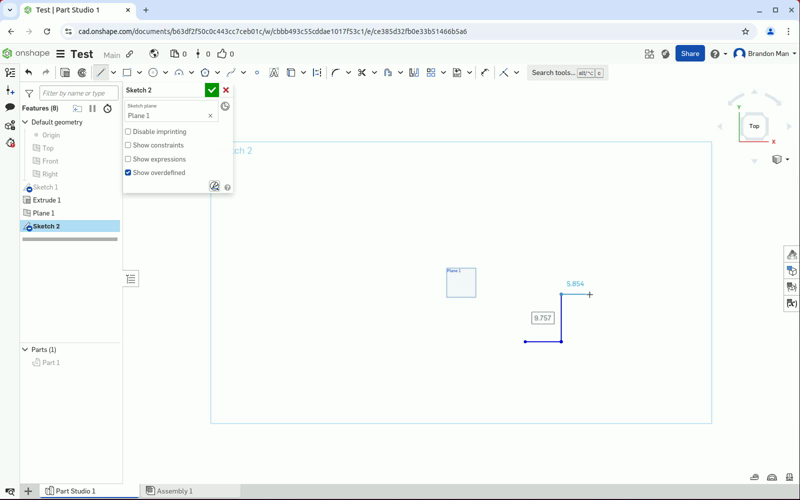
mouse_move(525, 294)
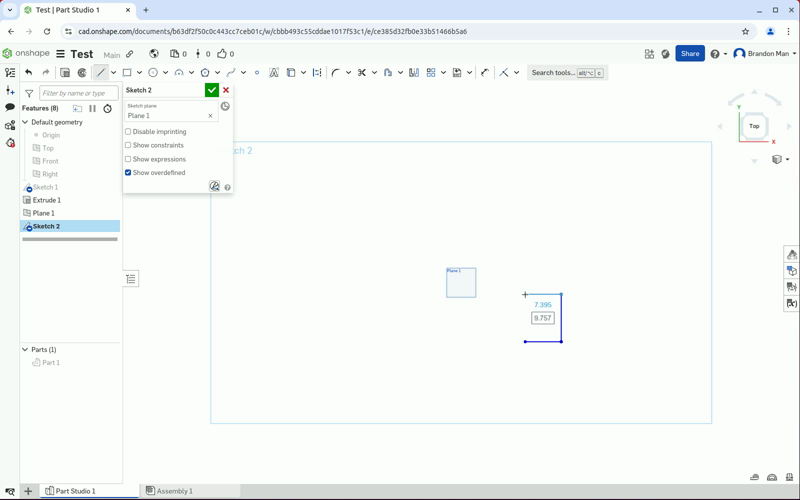
click(525, 294)
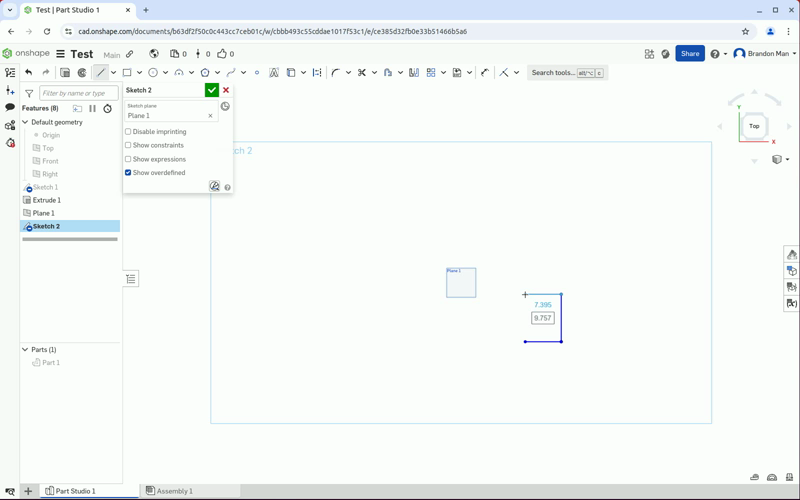
key_up(shift)
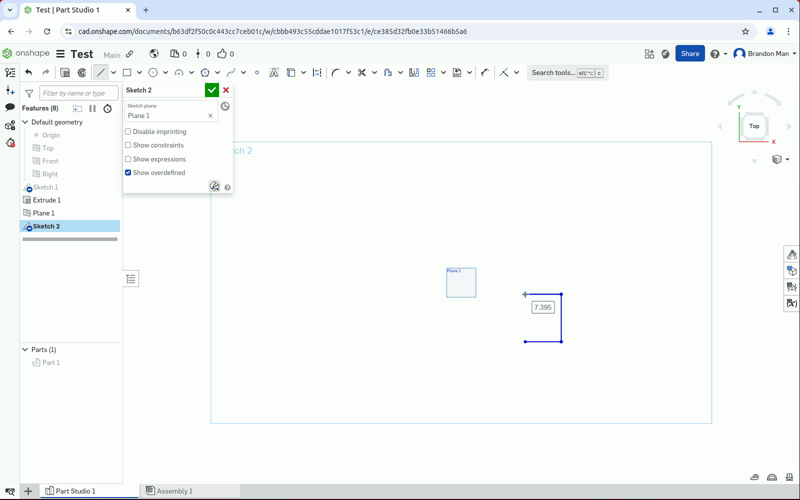
mouse_move(555, 294)
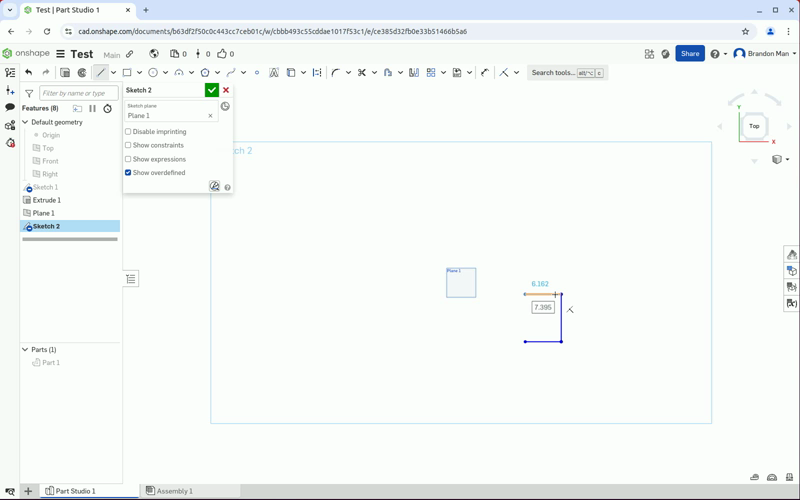
key_down(shift)
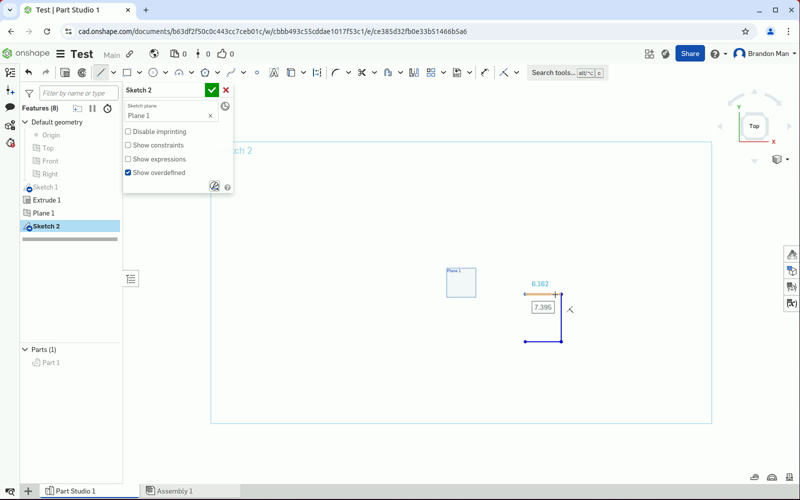
mouse_move(525, 341)
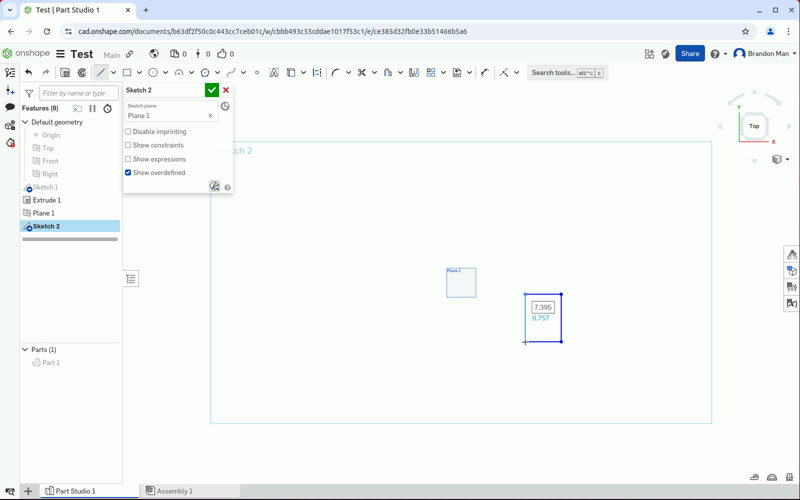
key_up(shift)
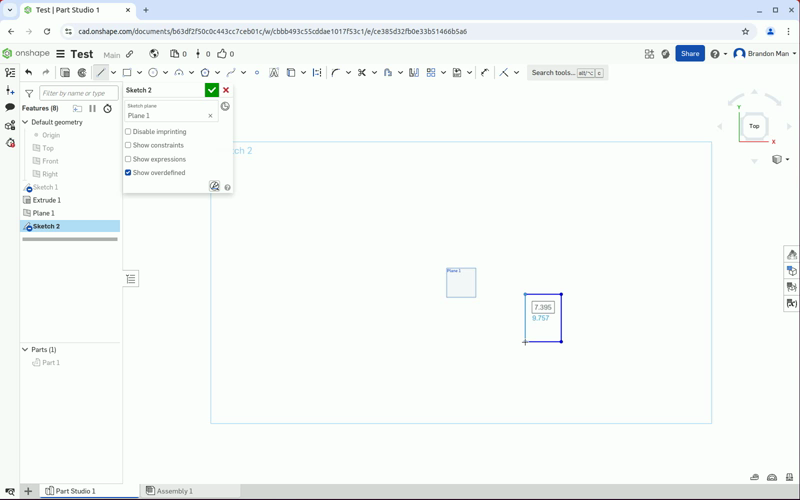
click(525, 341)
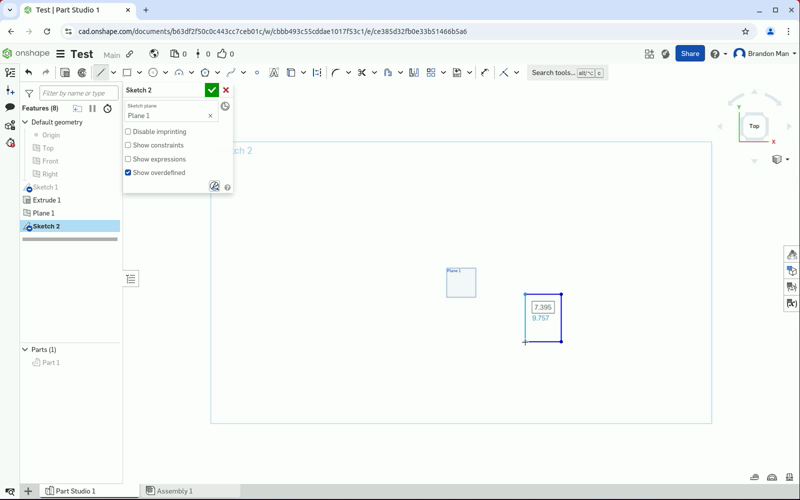
key(esc)
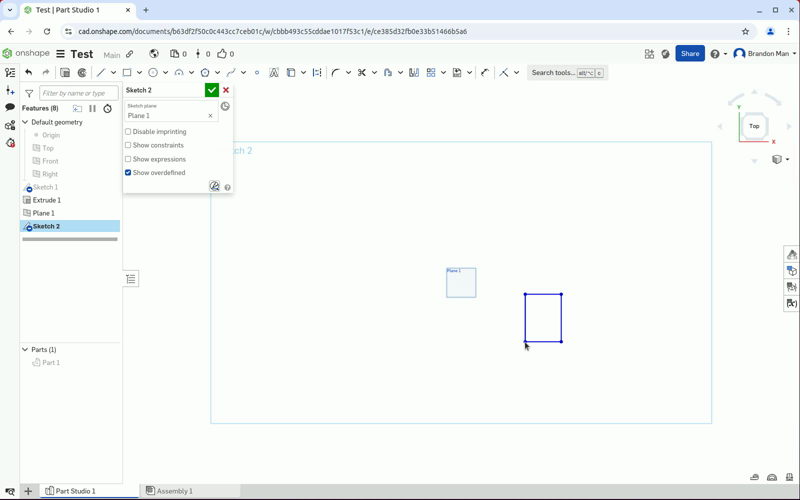
mouse_move(529, 322)
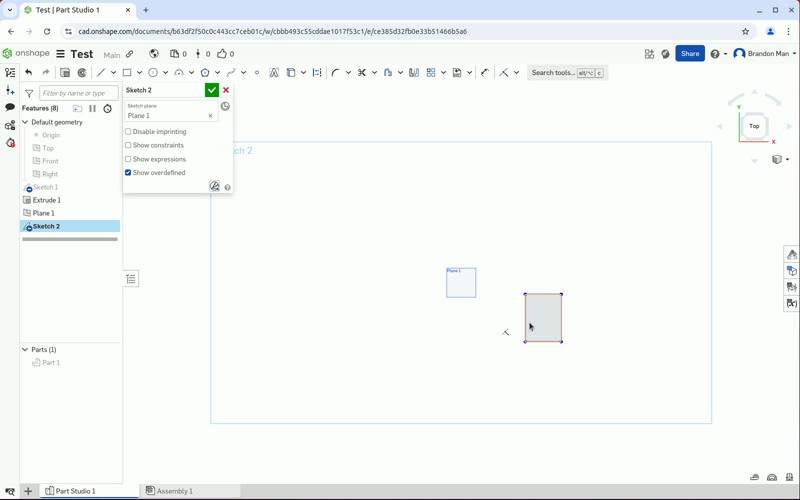
scroll(6)
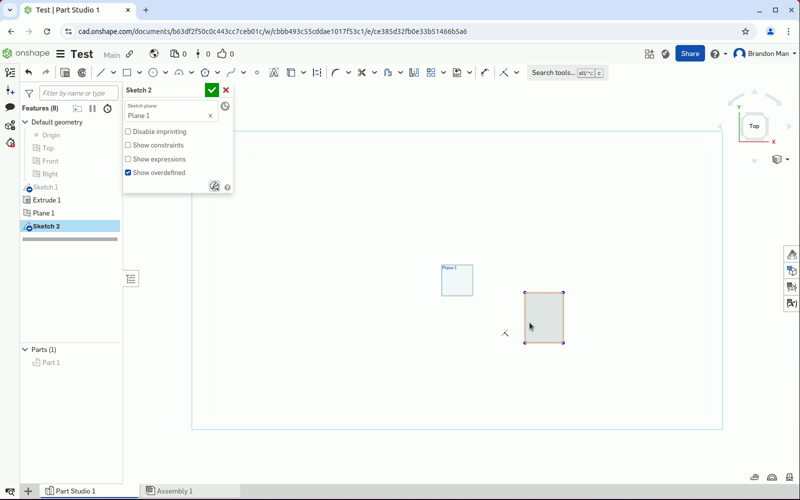
scroll(6)
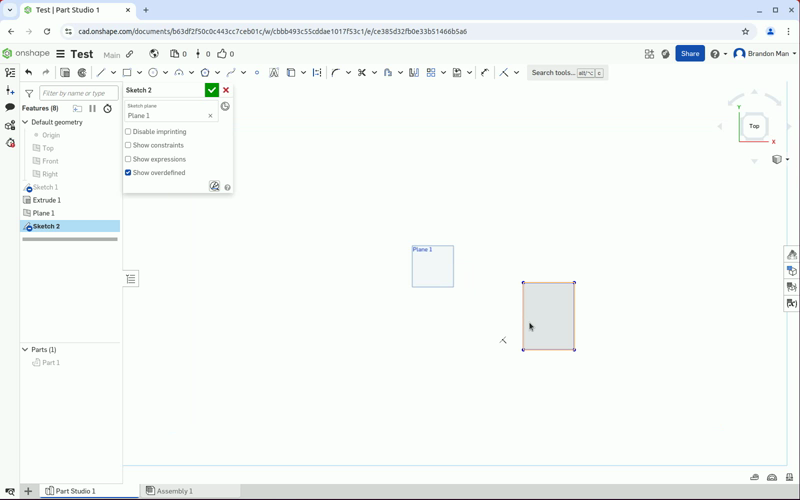
scroll(6)
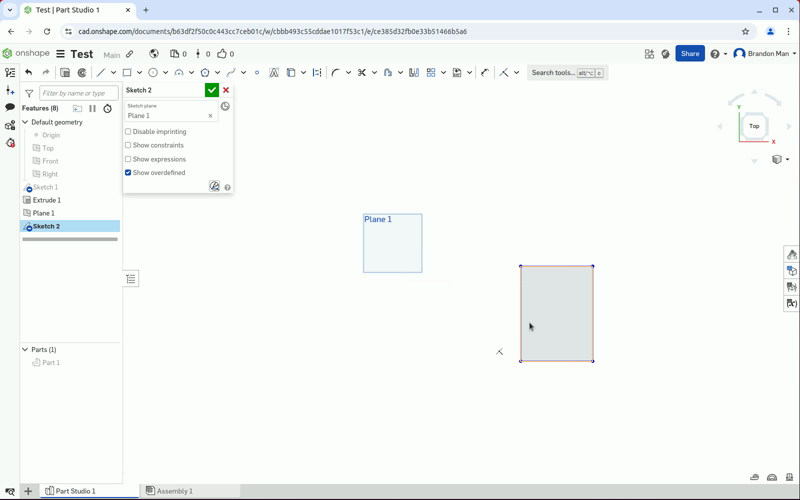
scroll(6)
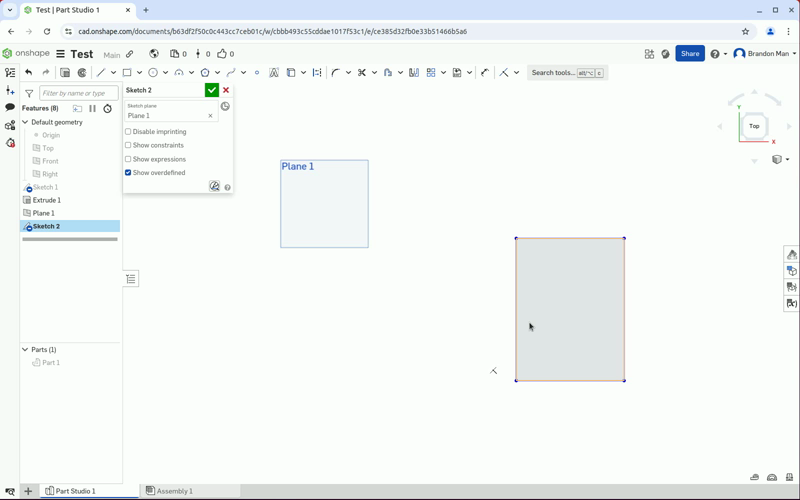
scroll(6)
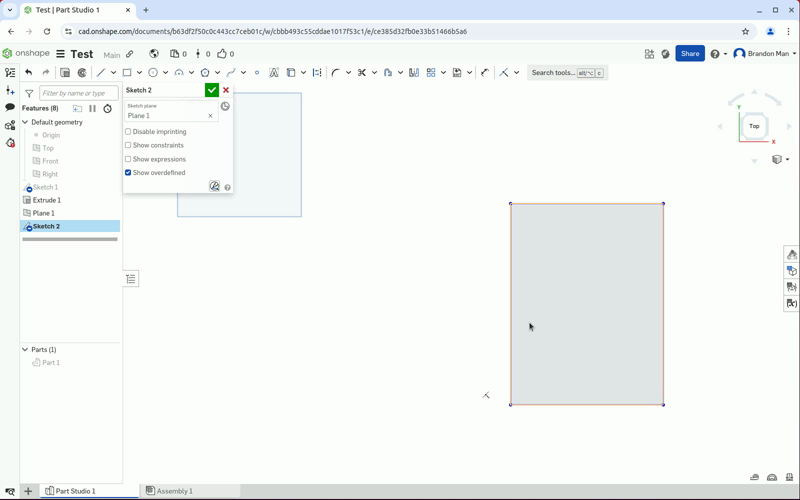
scroll(6)
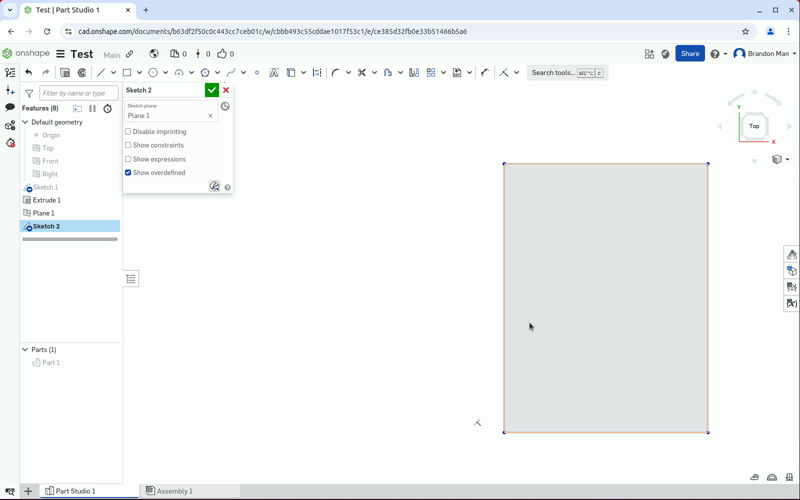
scroll(6)
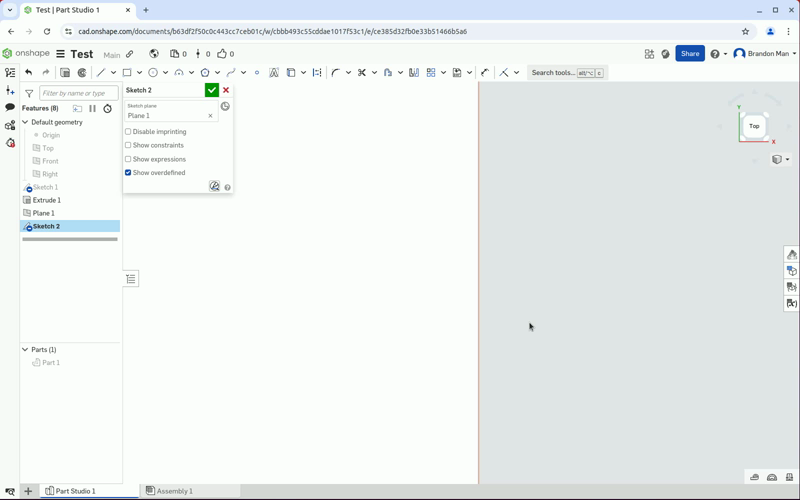
click(529, 322)
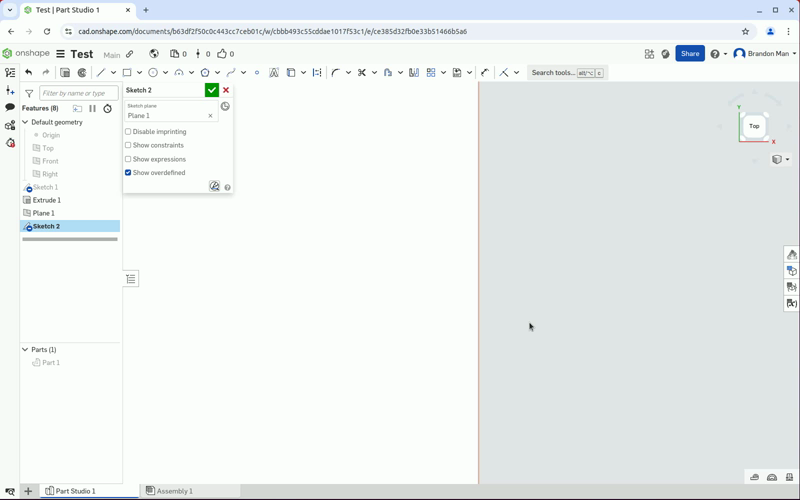
scroll(-6)
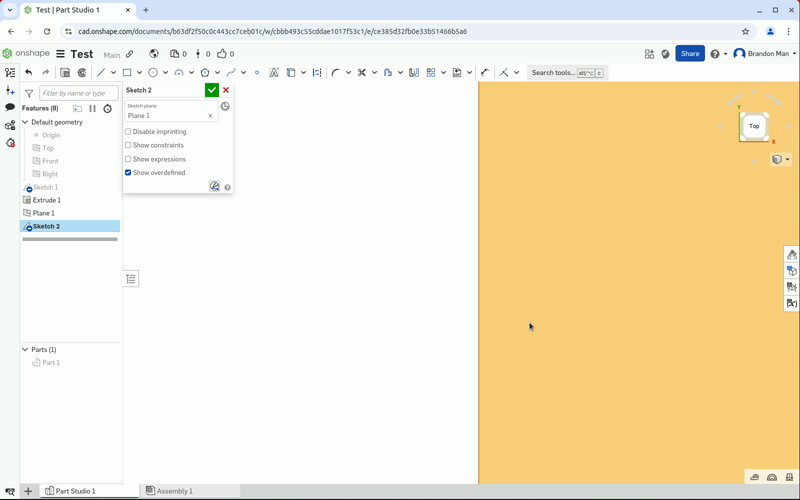
scroll(-6)
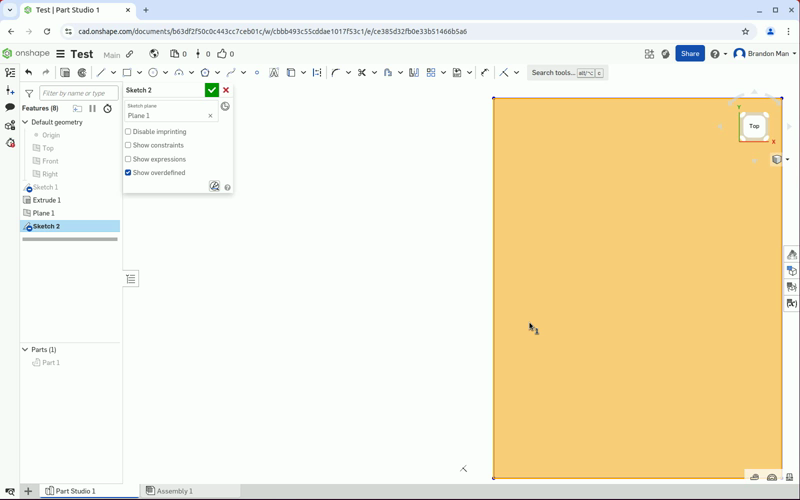
scroll(-6)
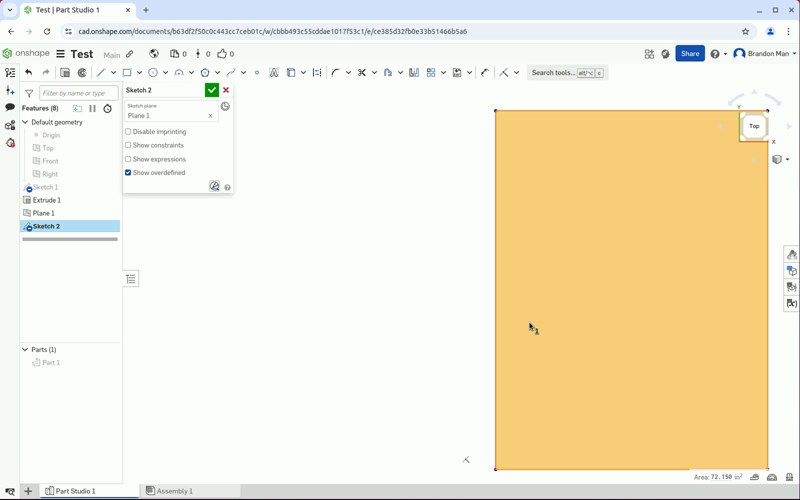
scroll(-6)
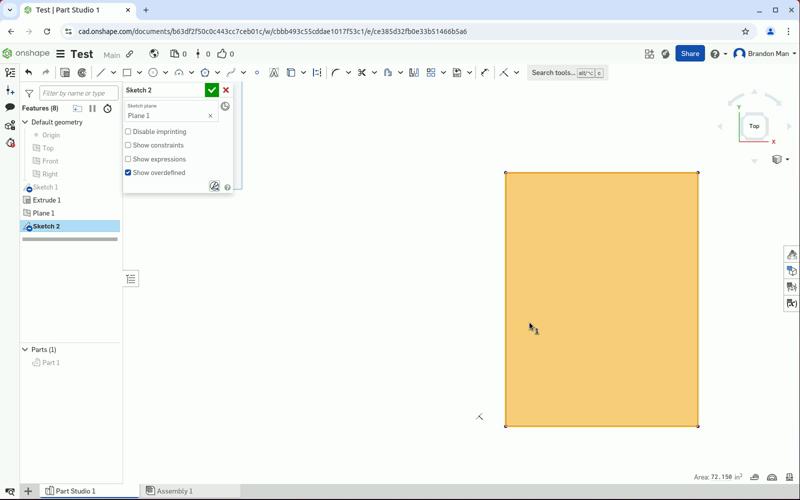
scroll(-6)
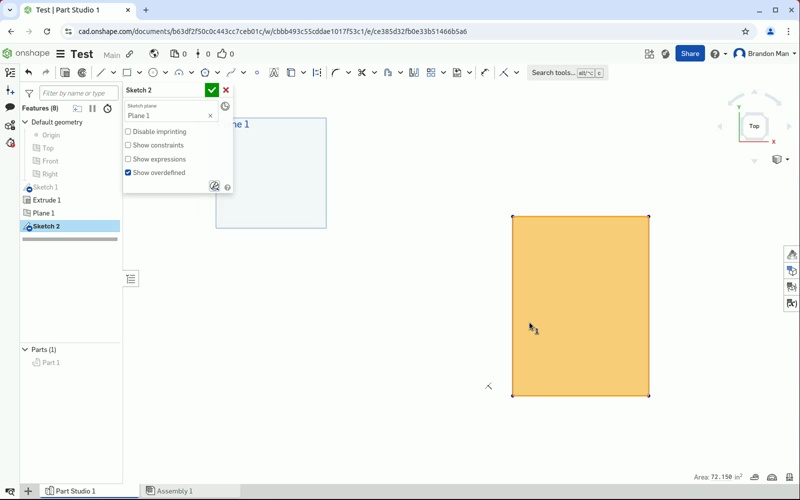
scroll(-6)
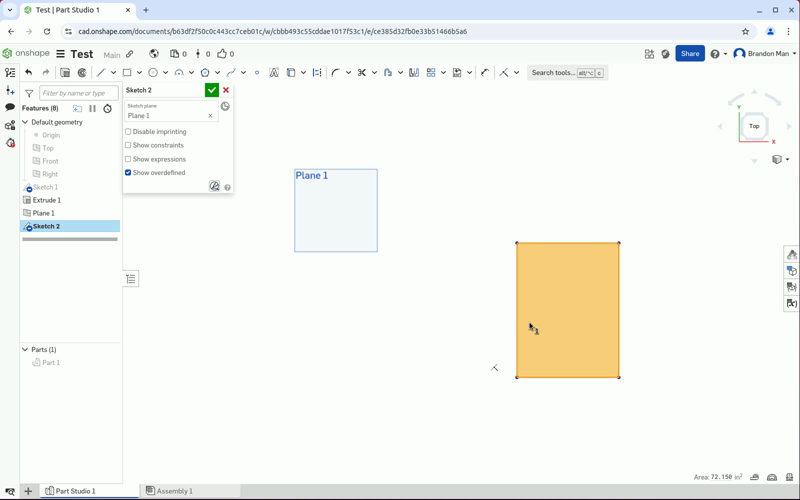
scroll(-6)
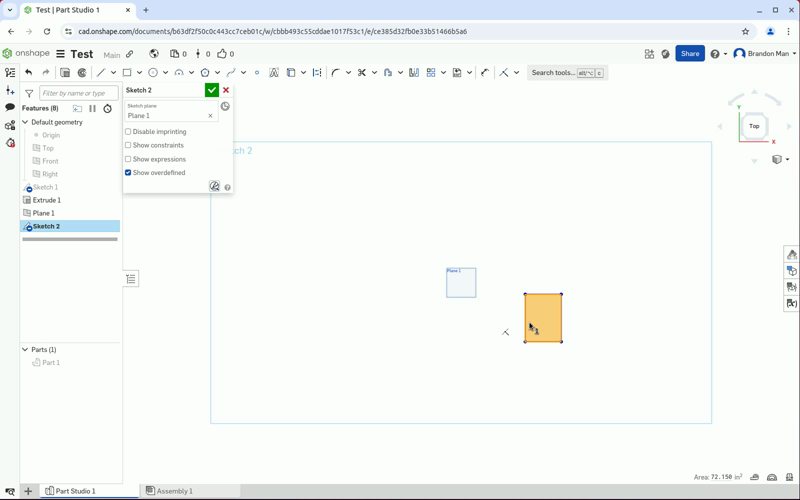
mouse_move(73, 352)
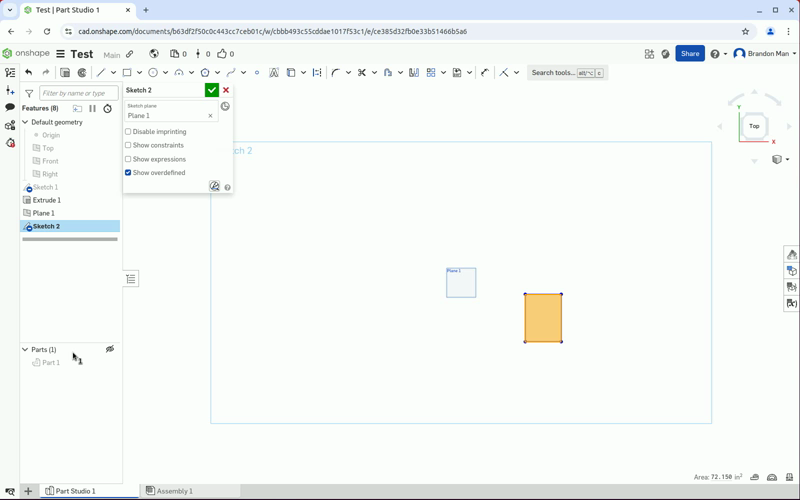
key(shift+y)
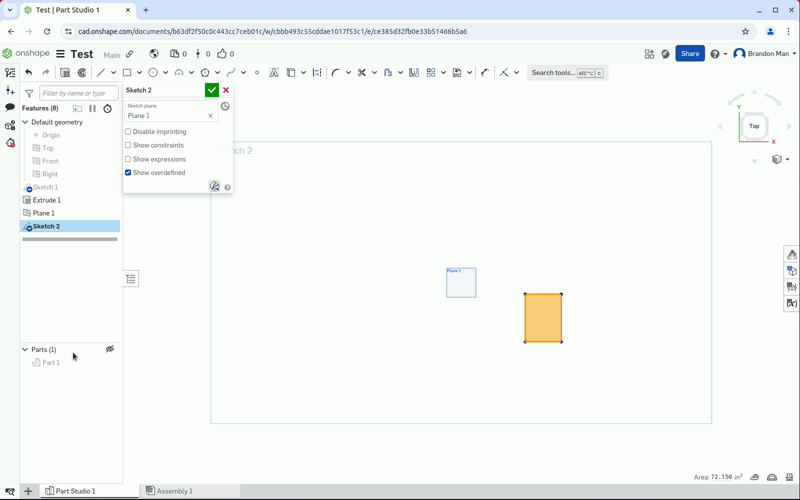
key(shift+e)
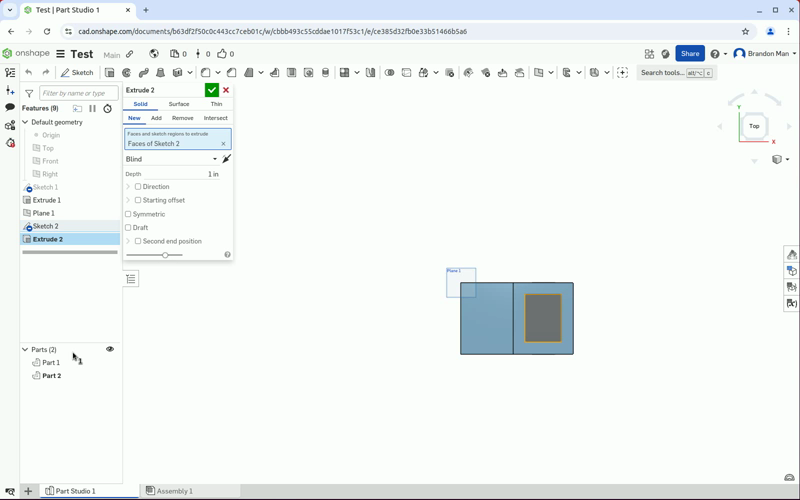
mouse_move(143, 106)
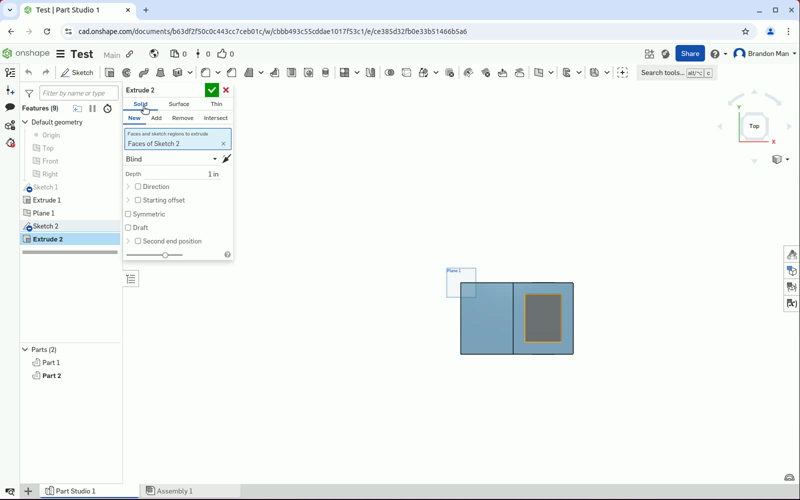
click(143, 106)
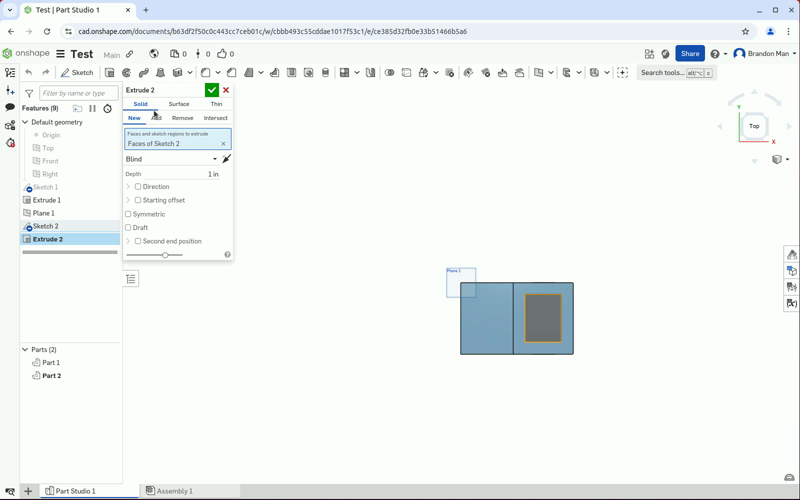
mouse_move(186, 120)
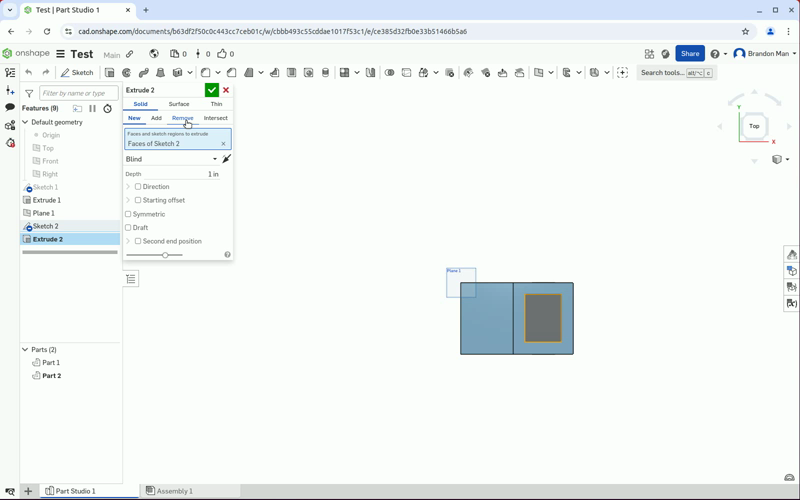
click(186, 120)
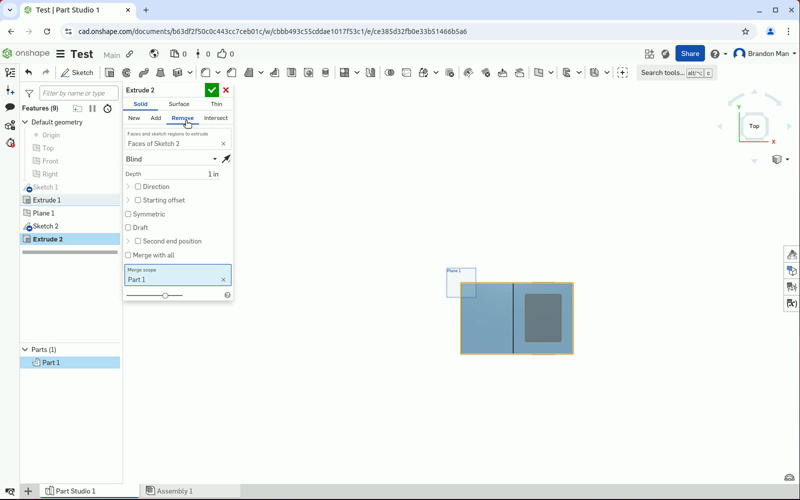
key(tab, 4)
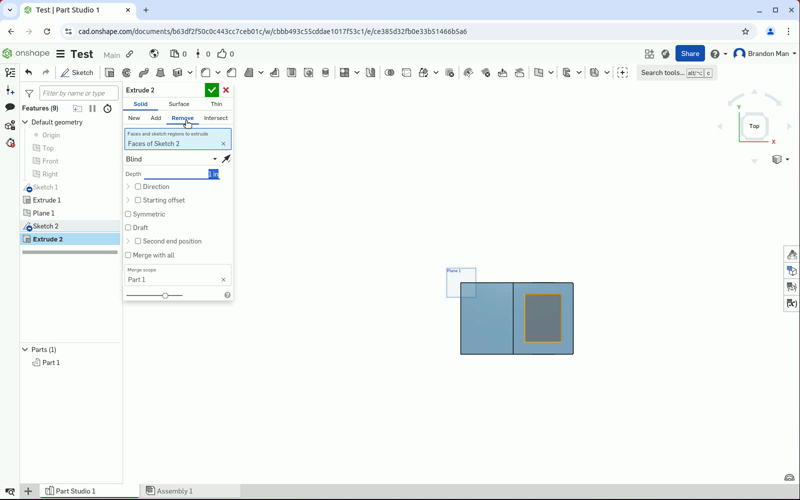
text(23.83)
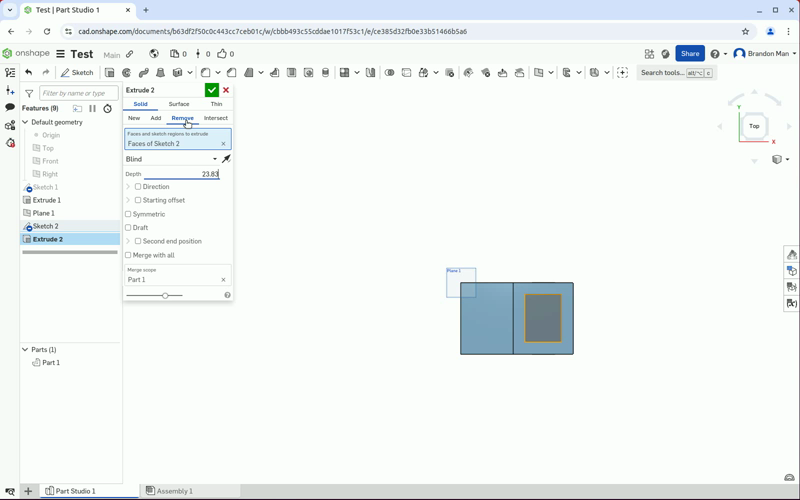
key(tab, 6)
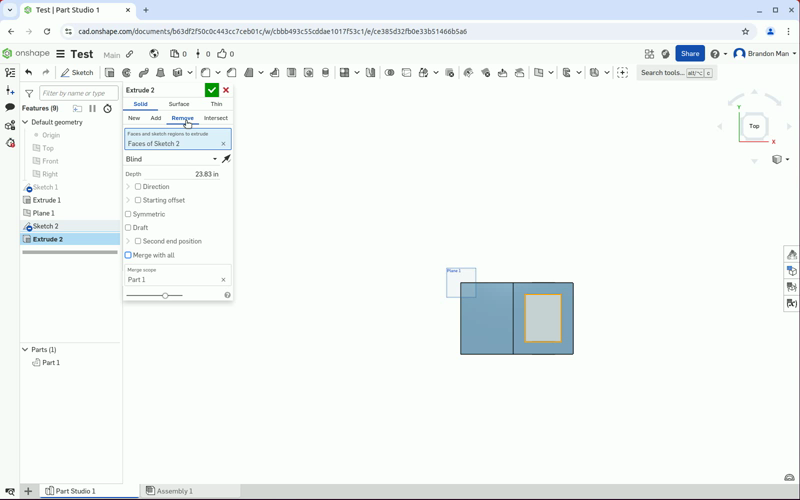
key(space)
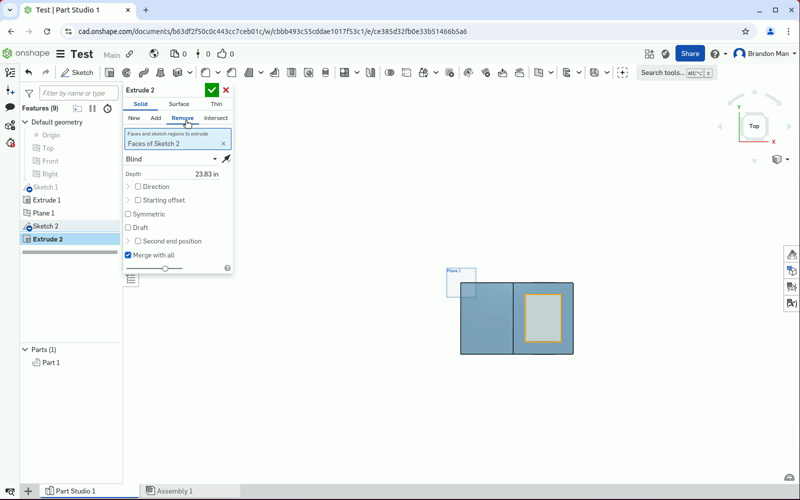
key(enter)
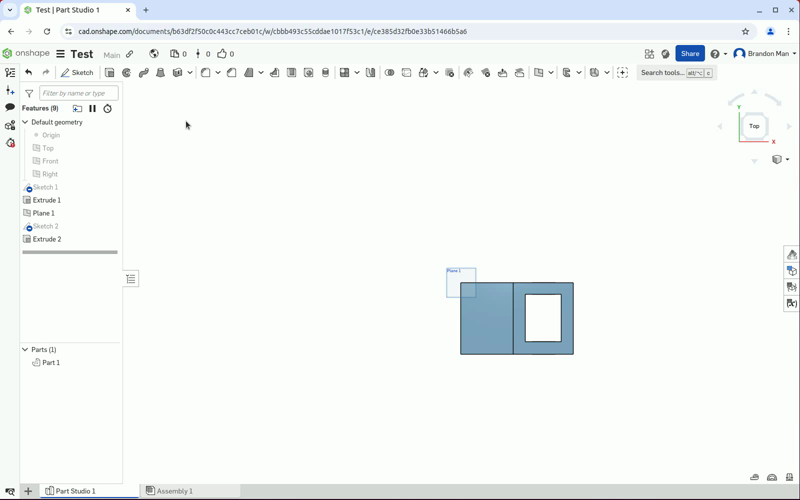
key(shift+h)
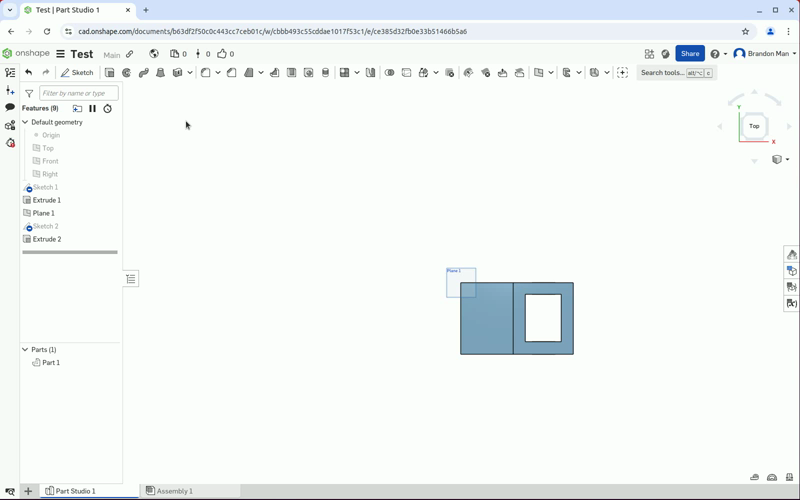
key(shift+h)
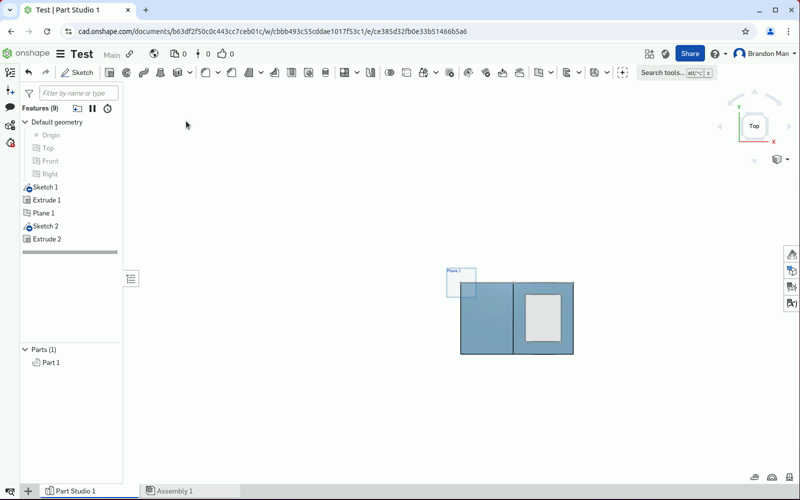
key(shift+7)
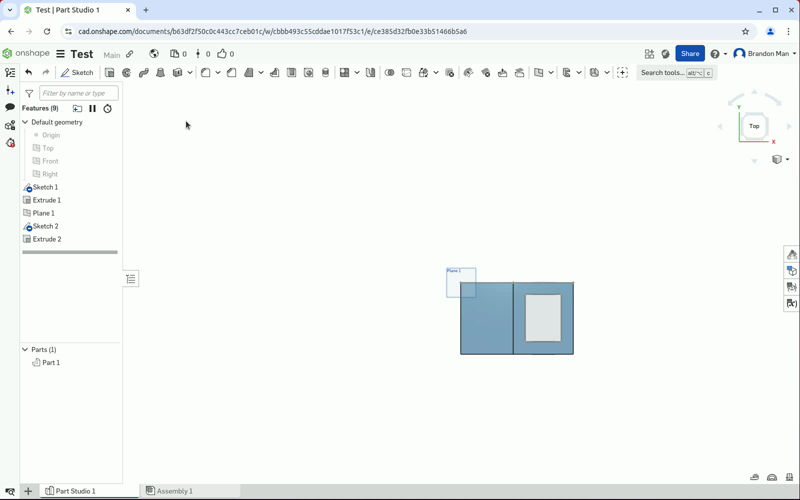
key(up, 3)
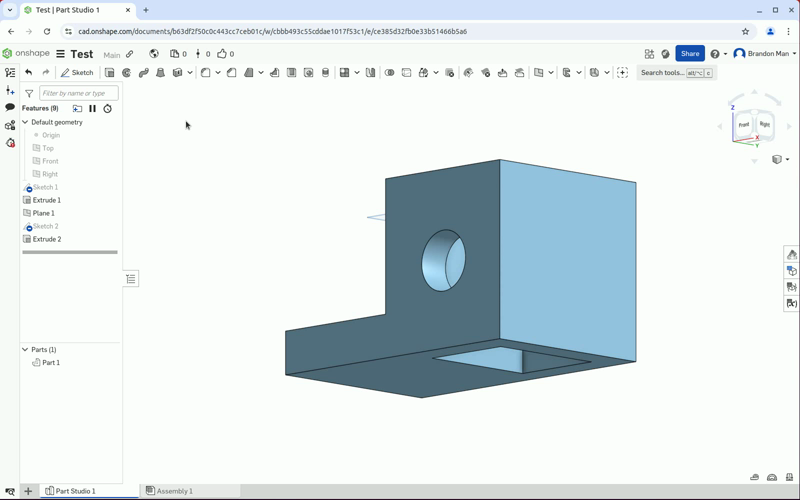
key(left, 3)
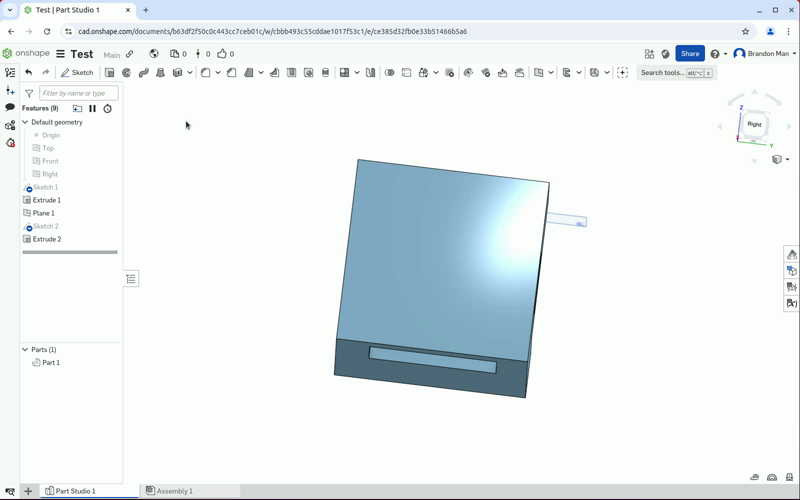
key(right, 3)
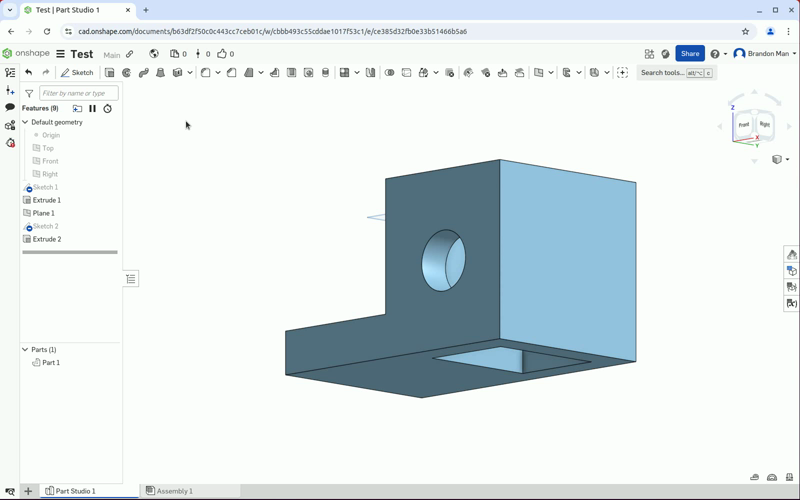
key(down, 3)
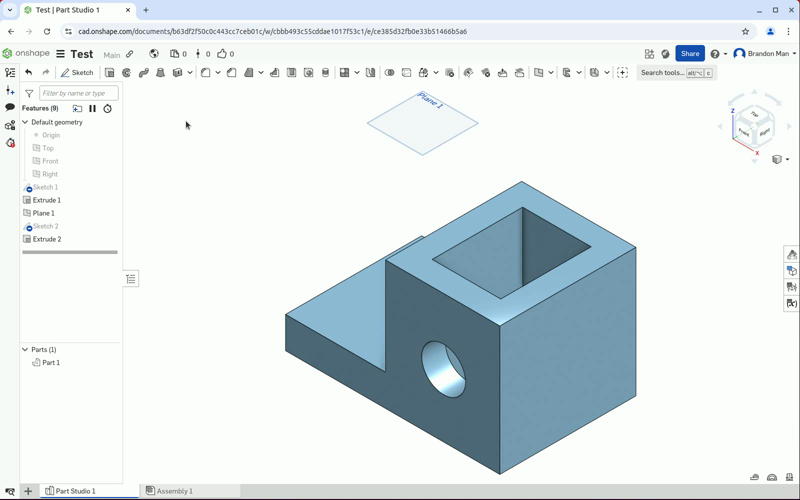
mouse_move(73, 189)
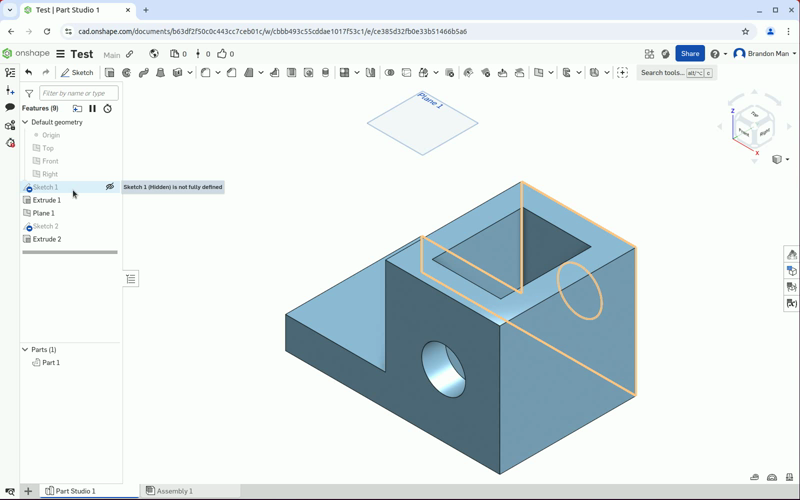
click(73, 189)